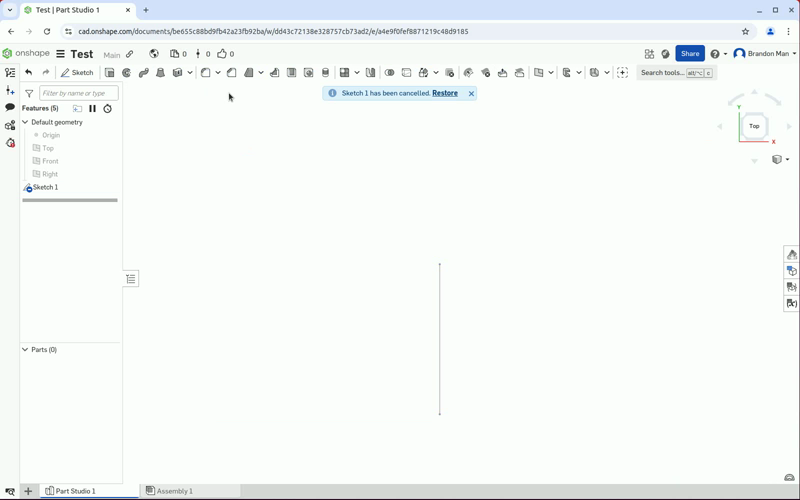
key(shift+h)
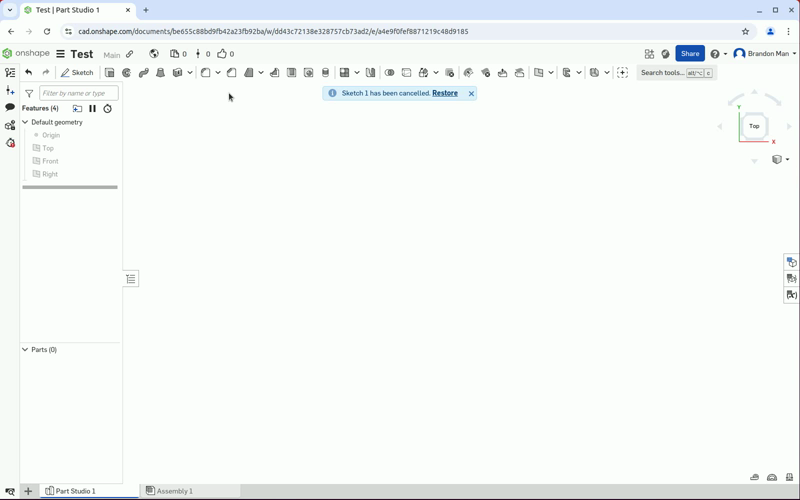
mouse_move(73, 352)
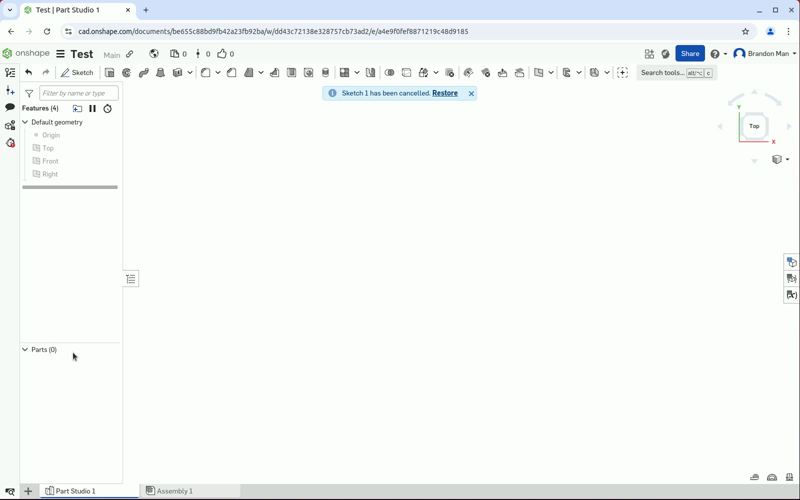
key(y)
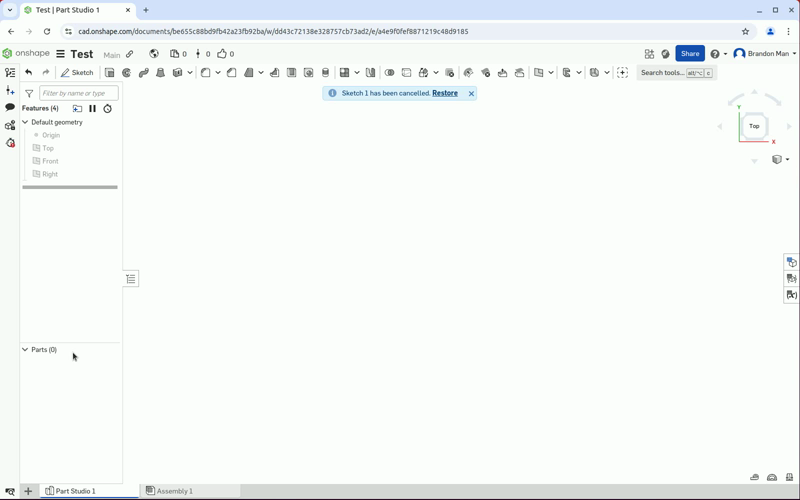
key(shift+p)
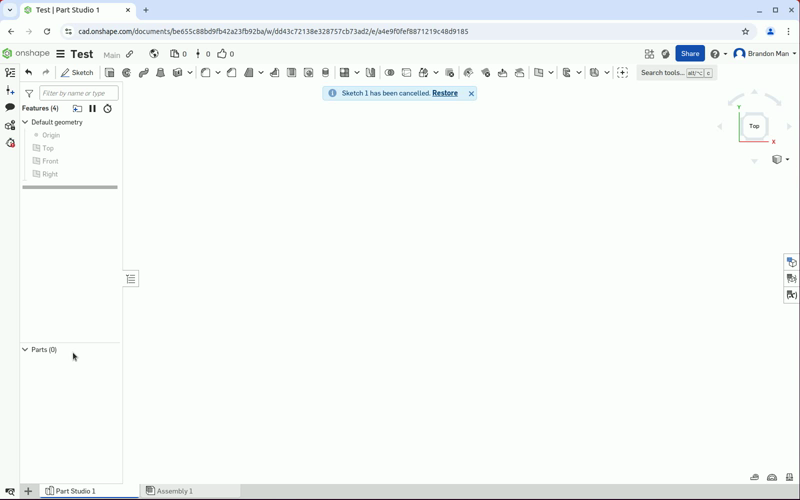
key(space)
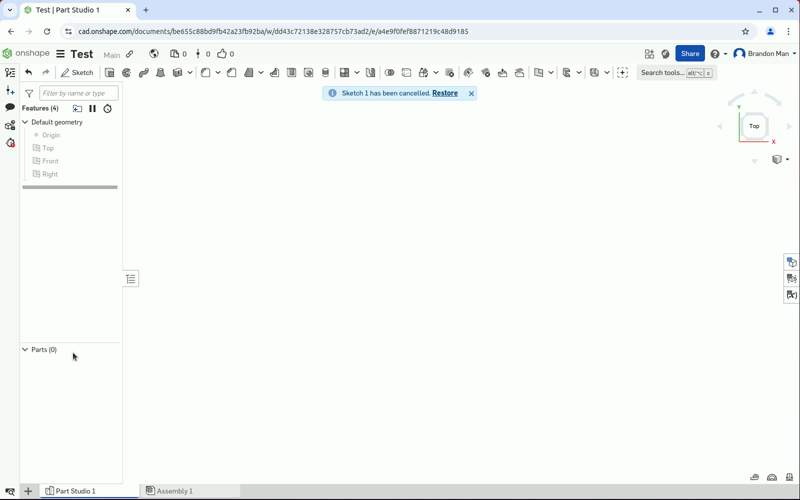
key_down(shift)
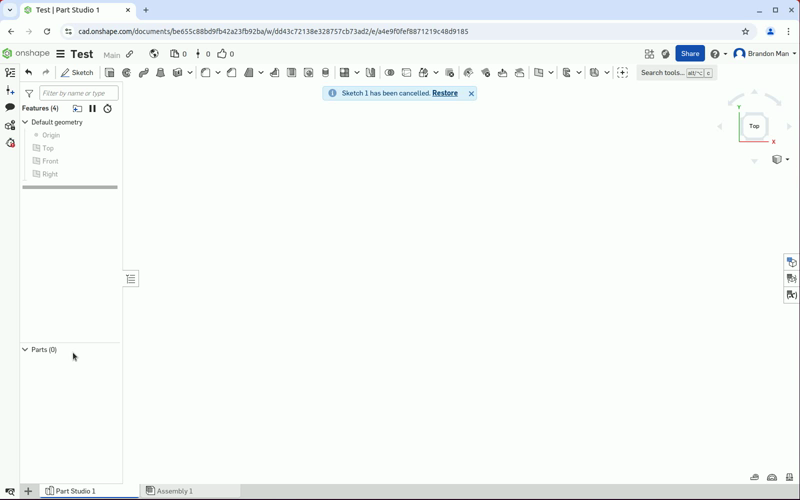
key(up)
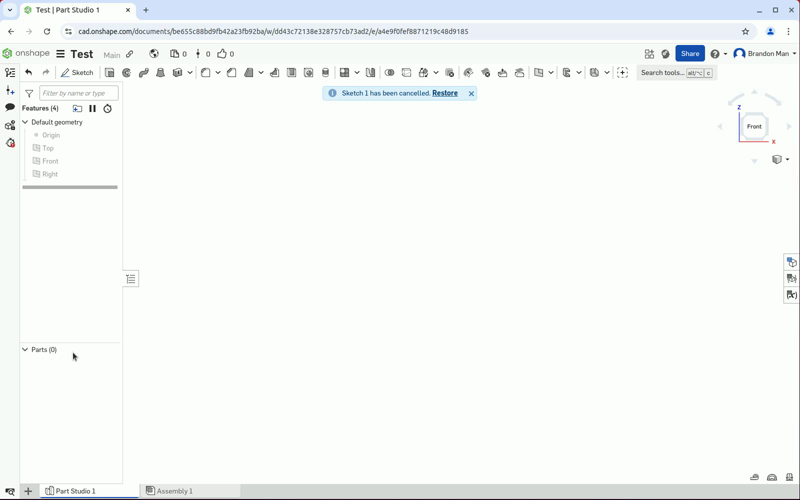
key_up(shift)
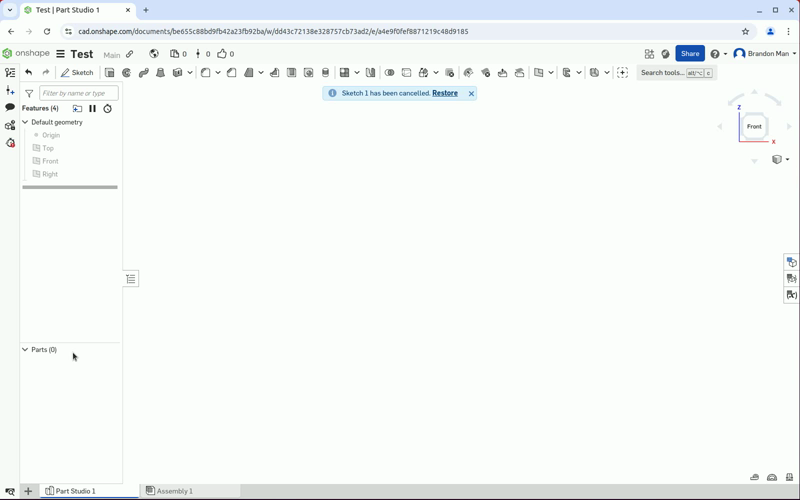
mouse_move(73, 352)
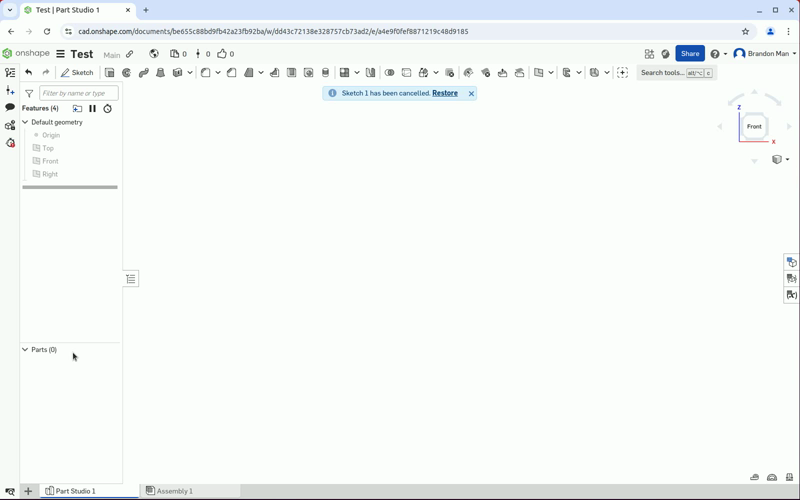
key(shift+y)
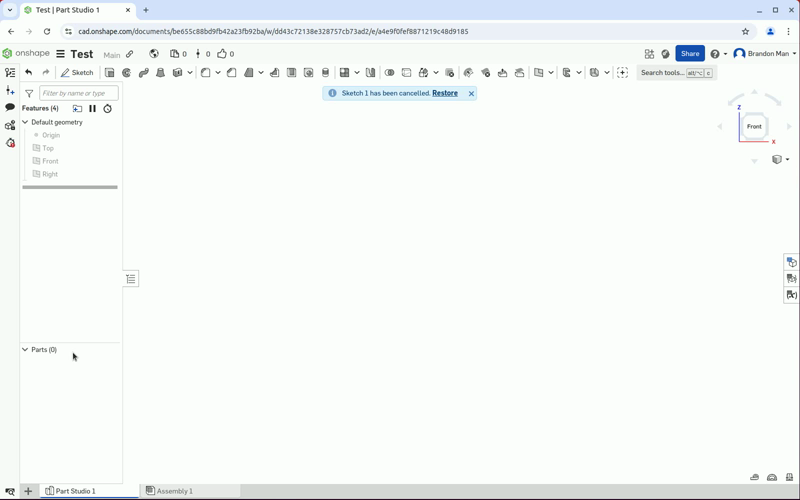
key(shift+s)
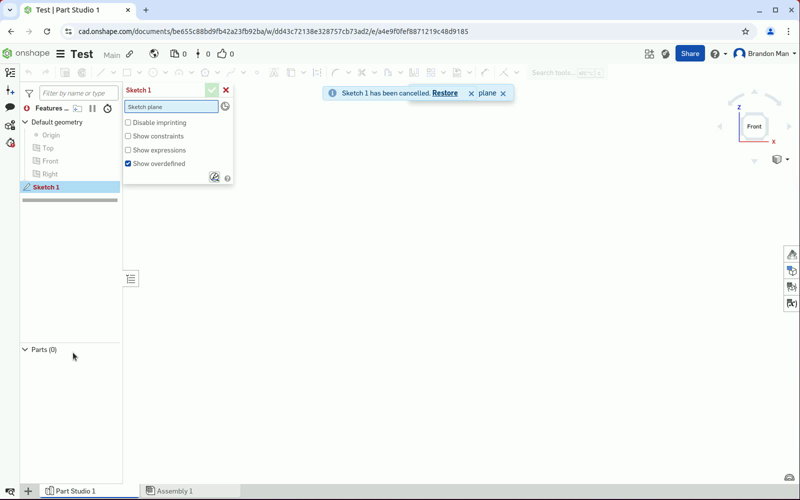
mouse_move(73, 163)
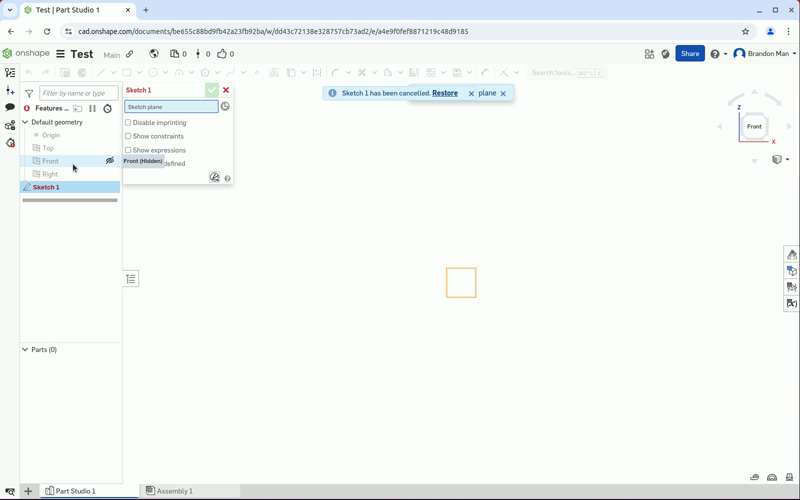
click(73, 163)
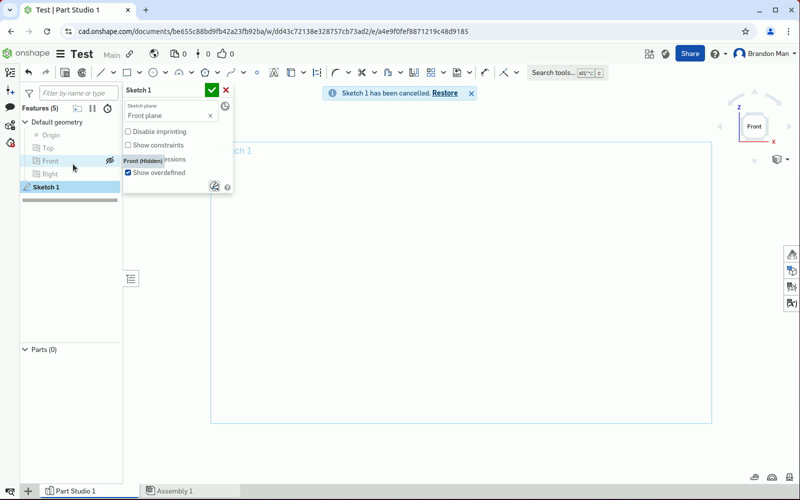
mouse_move(73, 352)
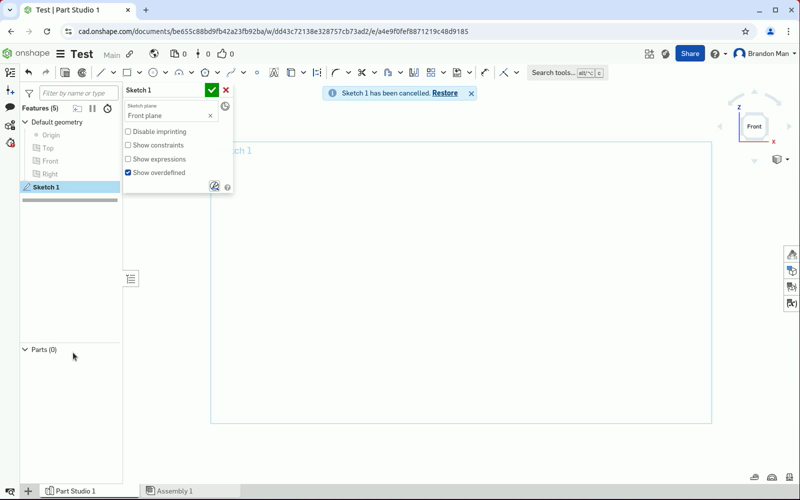
key(y)
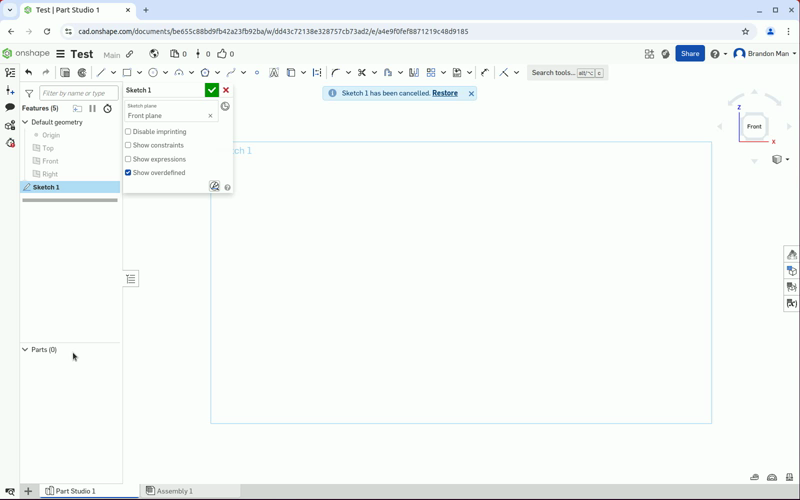
key(l)
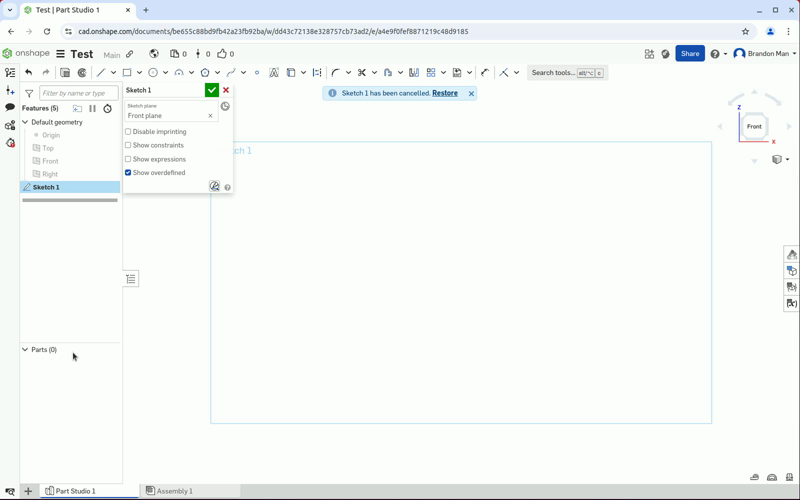
key_down(shift)
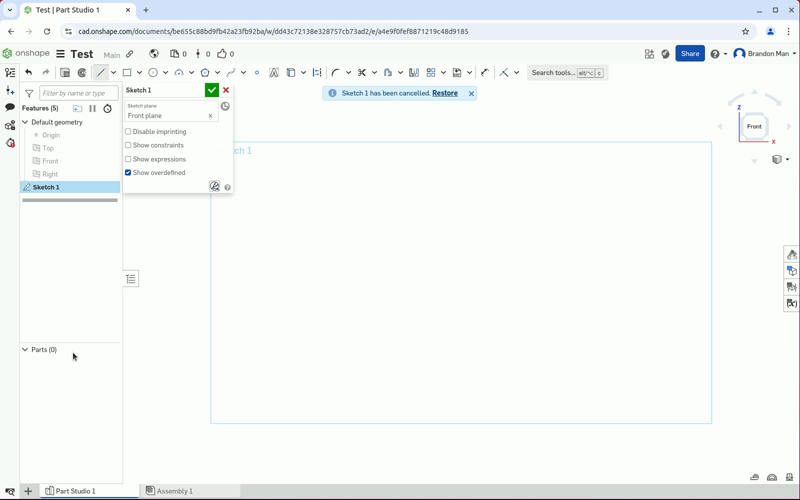
mouse_move(368, 328)
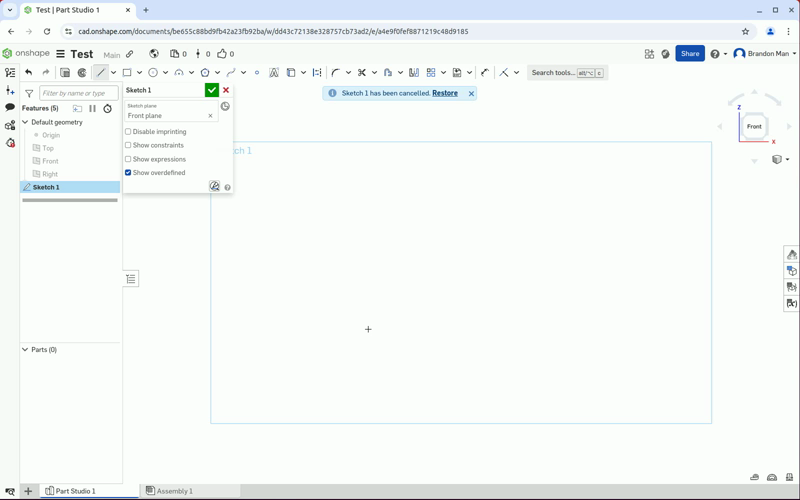
click(368, 328)
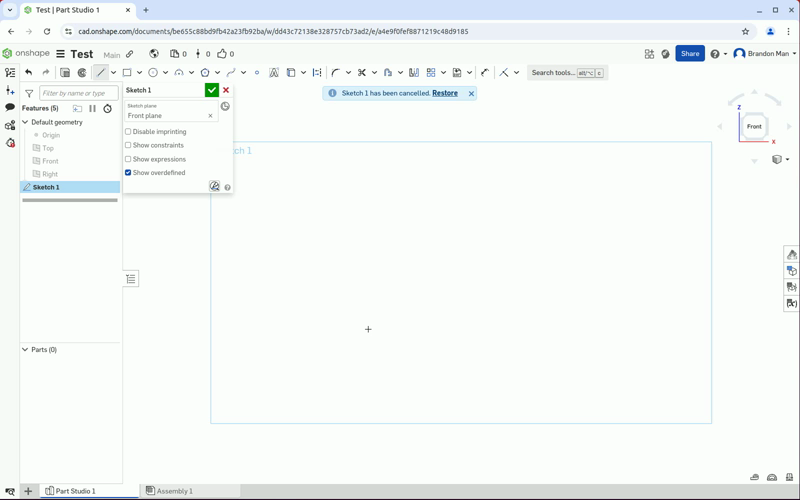
key_up(shift)
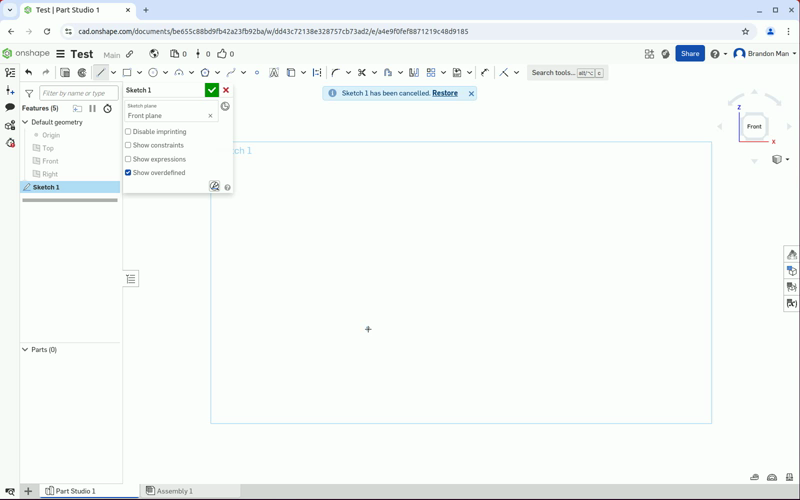
key_down(shift)
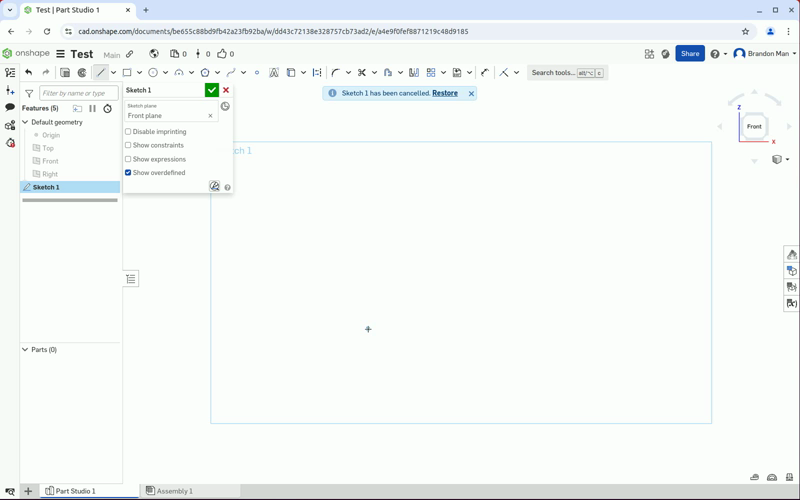
mouse_move(572, 328)
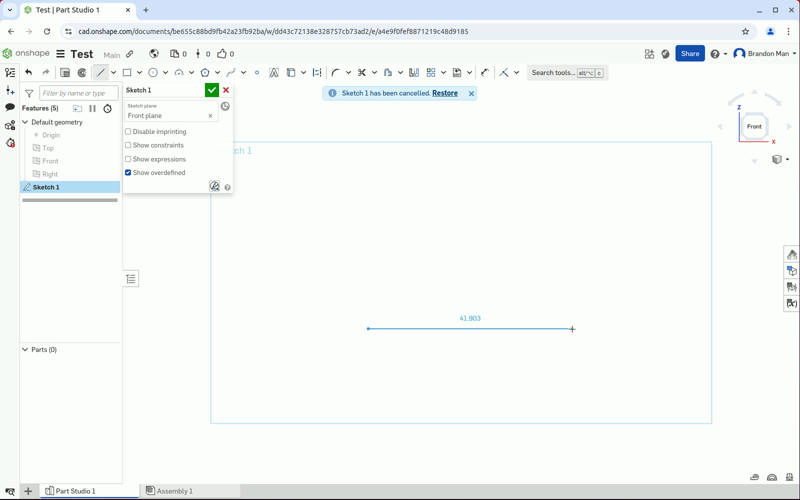
click(572, 328)
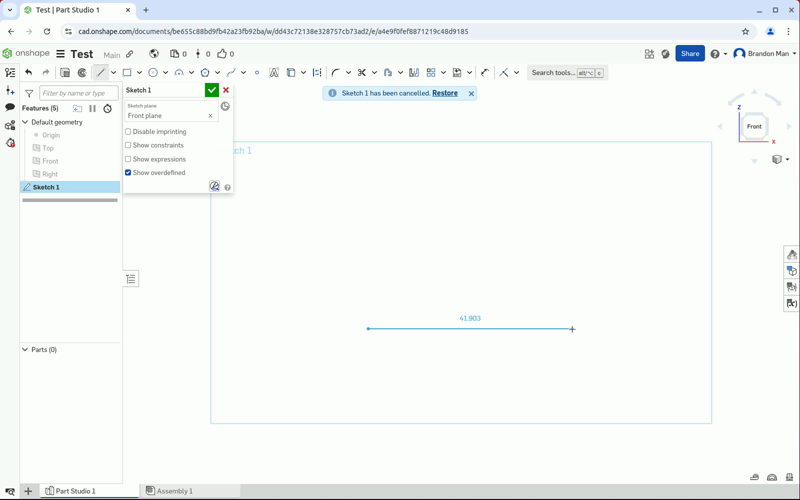
key_up(shift)
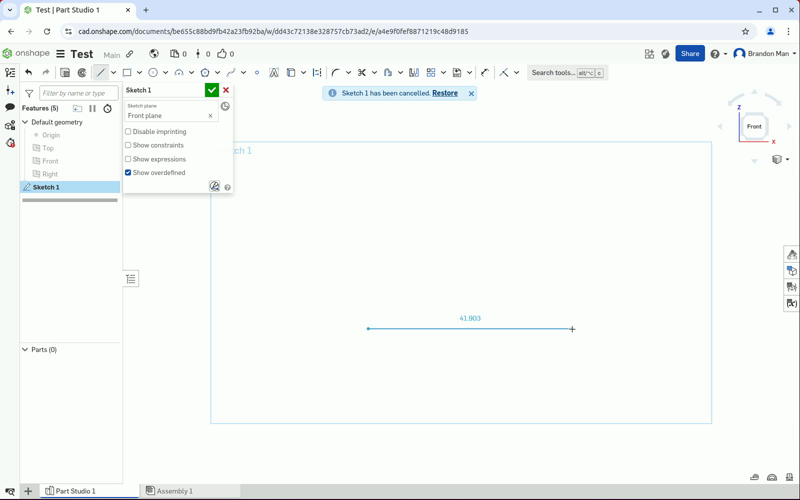
key_down(shift)
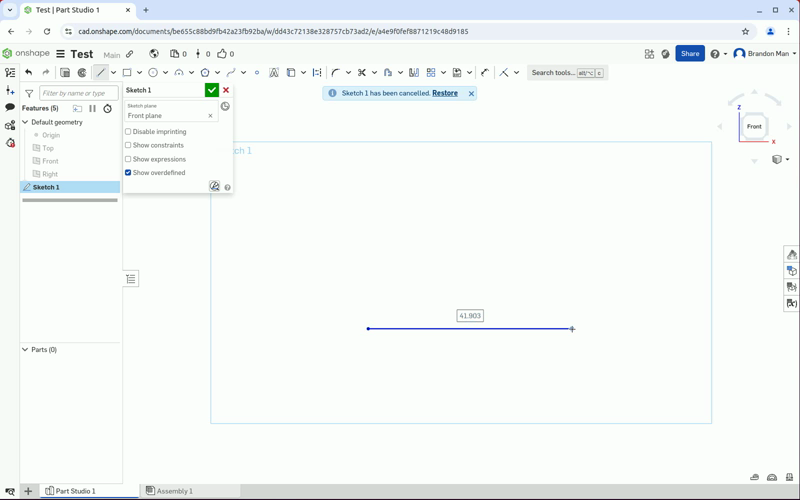
mouse_move(589, 328)
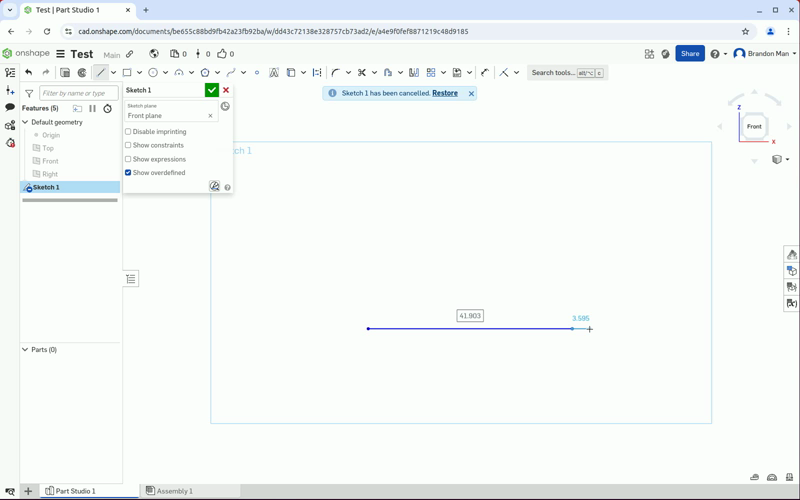
mouse_move(572, 270)
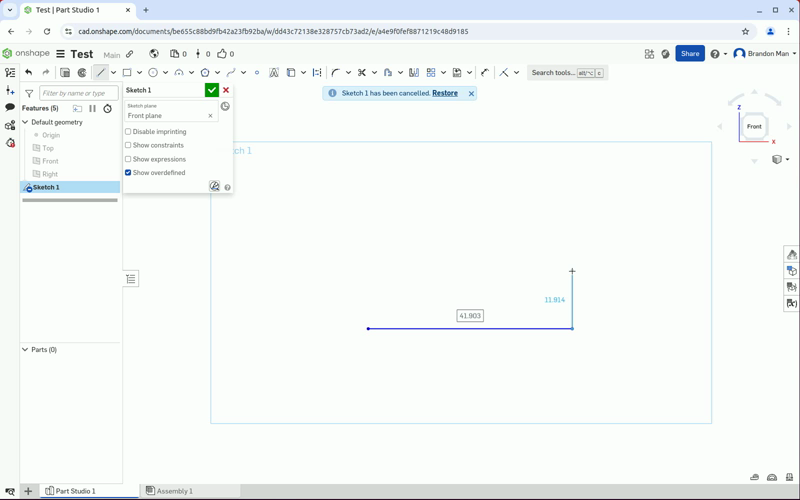
click(572, 270)
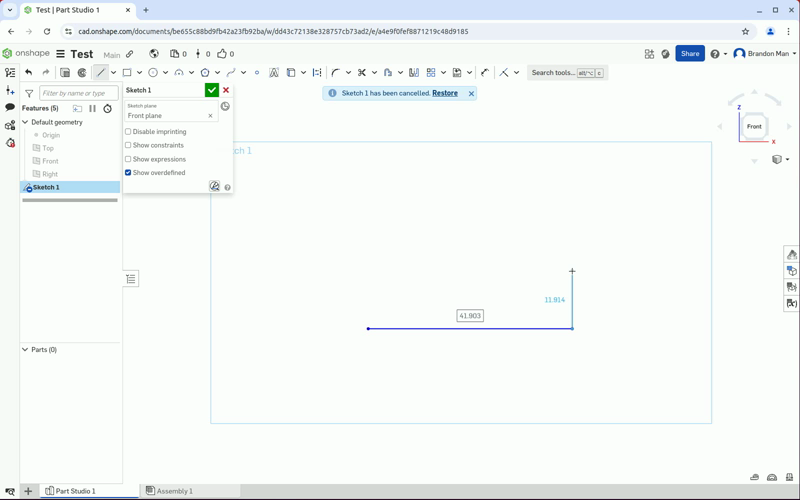
key_up(shift)
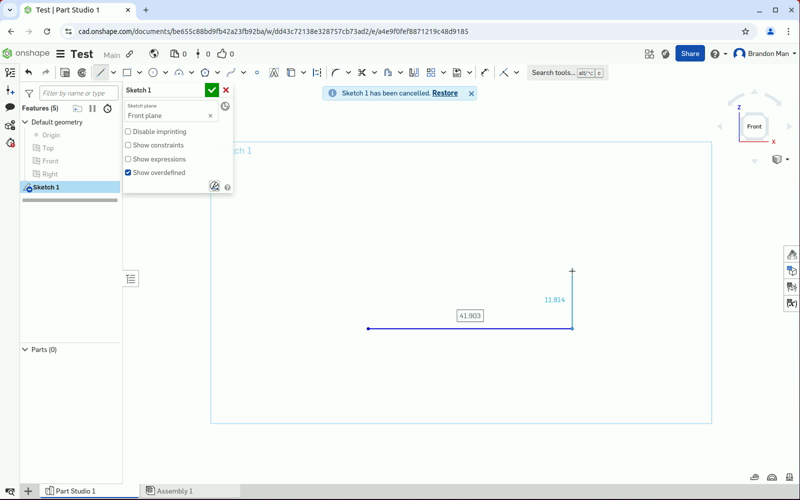
key_down(shift)
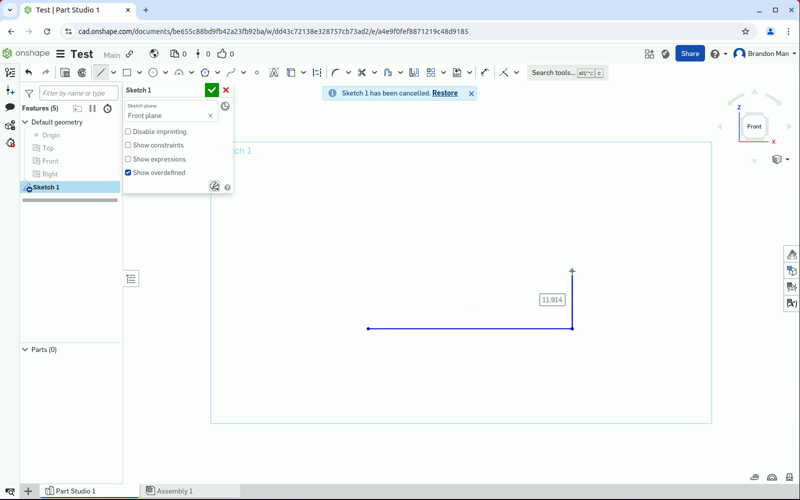
mouse_move(368, 270)
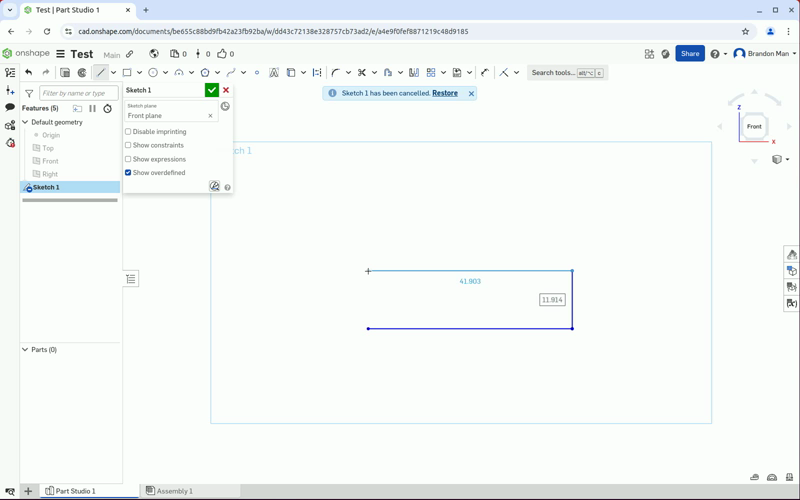
click(368, 270)
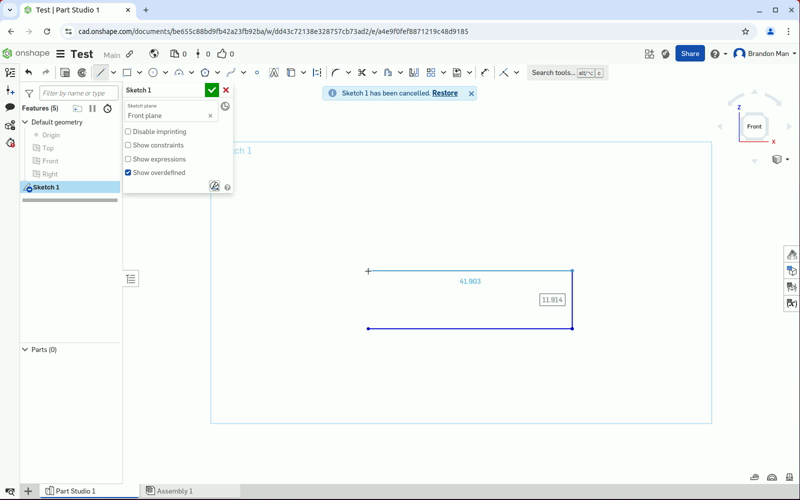
key_up(shift)
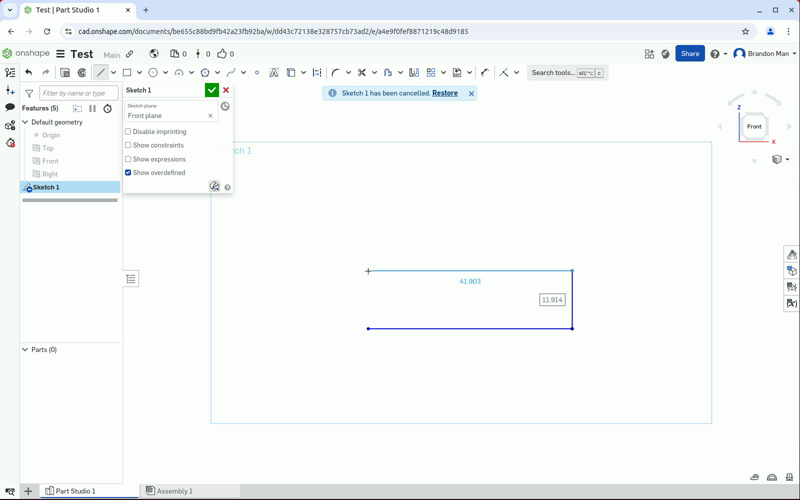
mouse_move(398, 270)
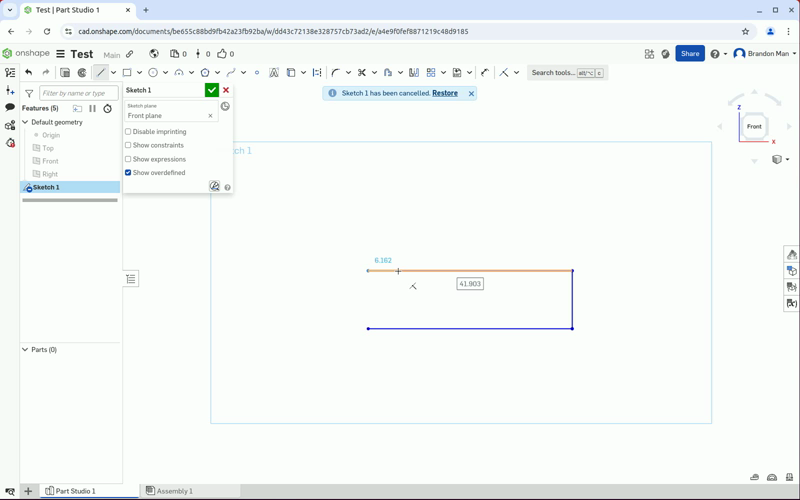
key_down(shift)
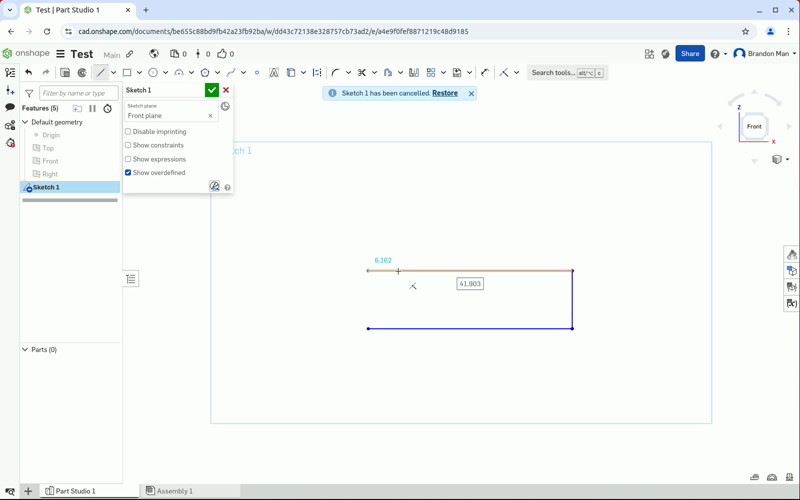
mouse_move(368, 328)
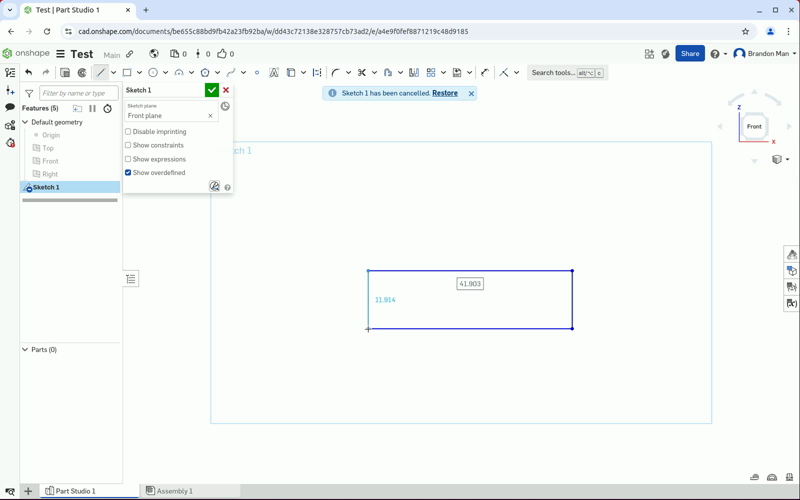
key_up(shift)
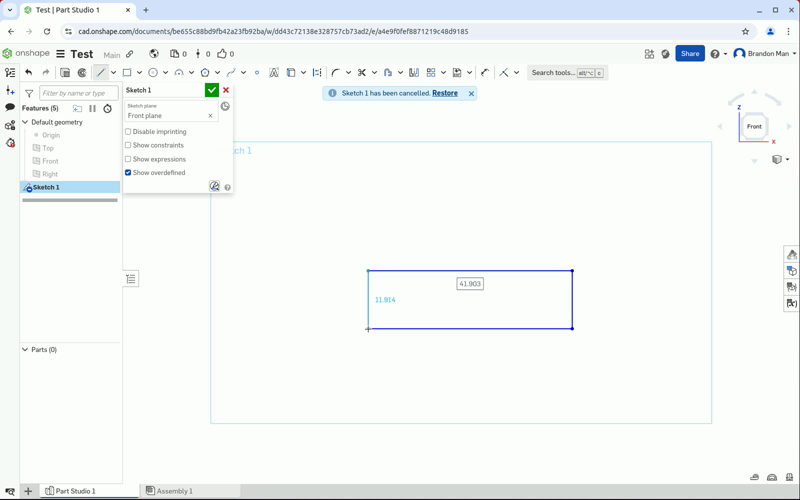
click(368, 328)
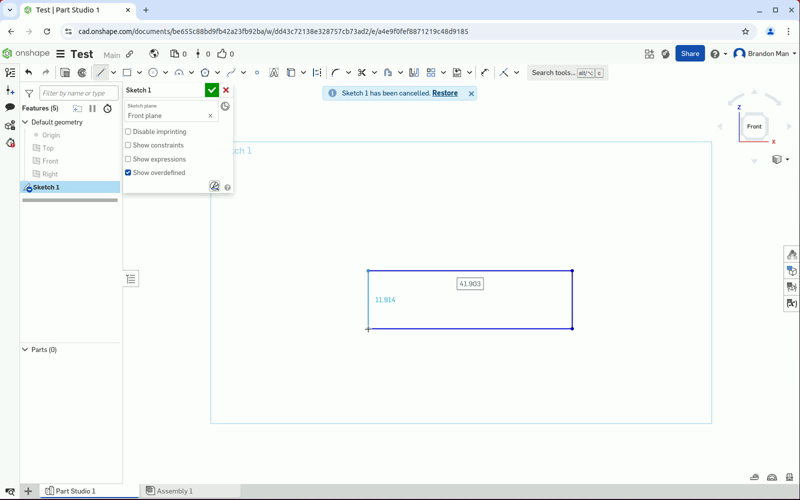
key(esc)
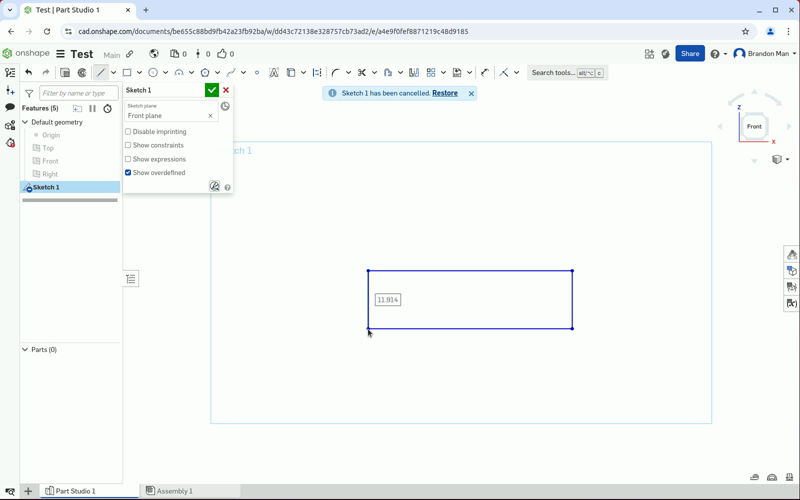
mouse_move(541, 311)
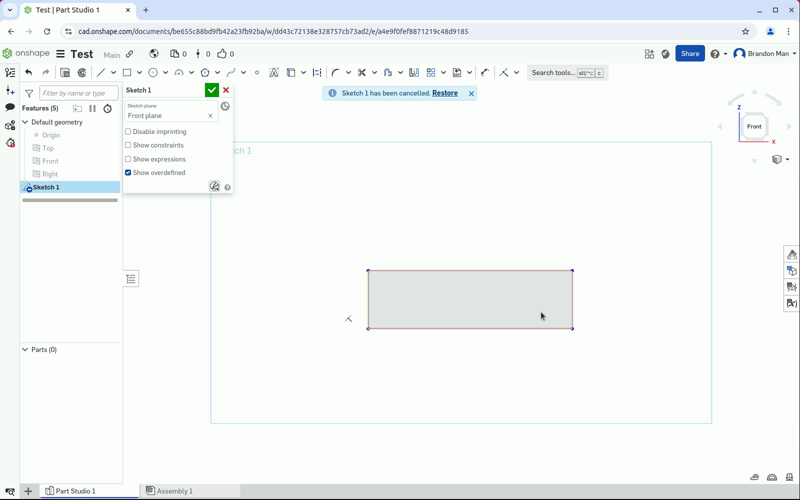
click(541, 311)
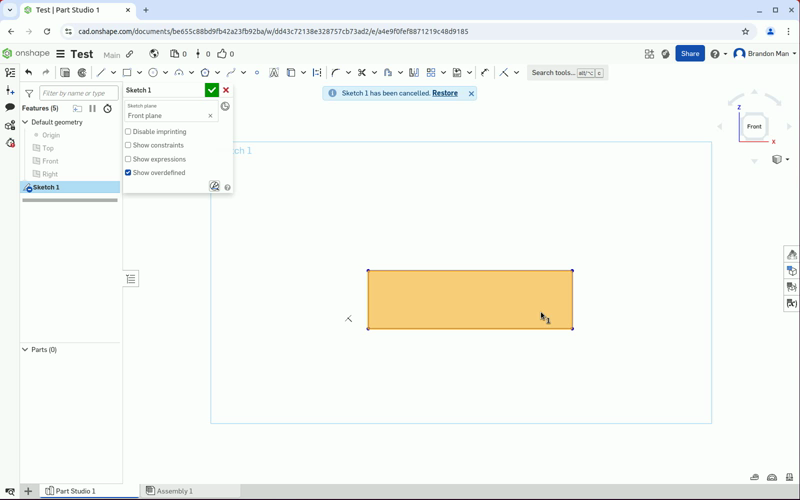
mouse_move(73, 352)
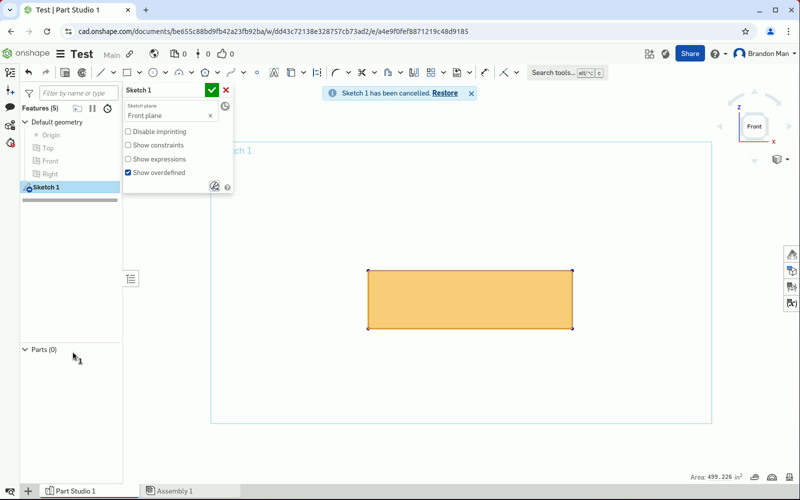
key(shift+y)
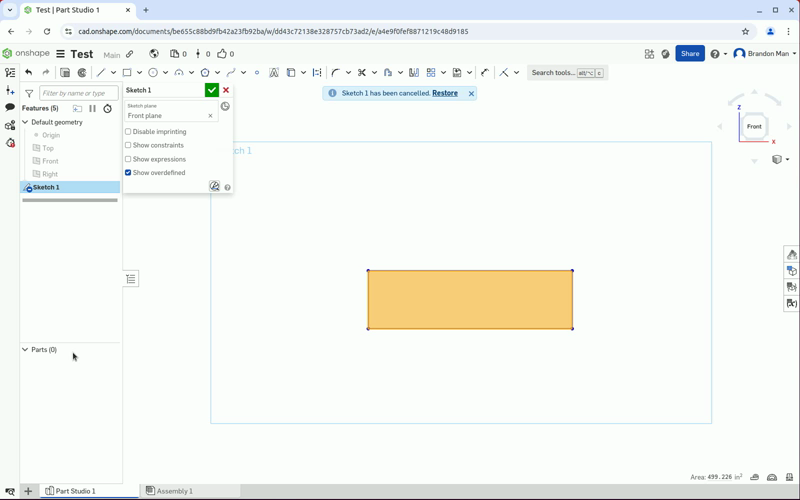
key(shift+e)
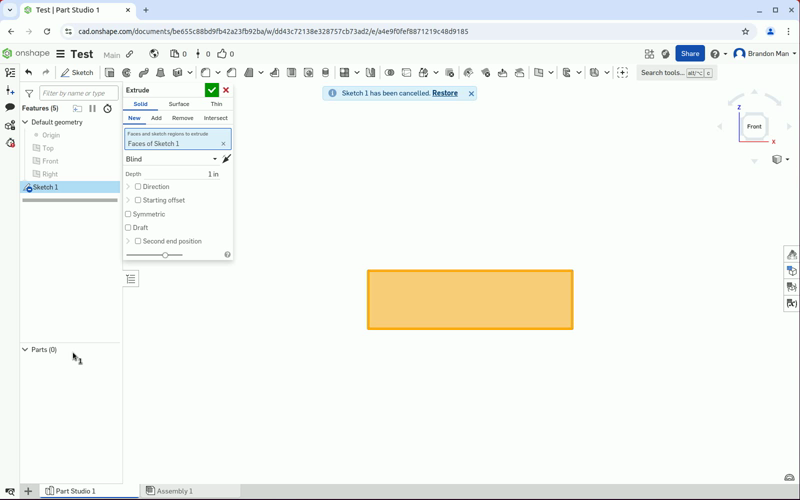
mouse_move(143, 106)
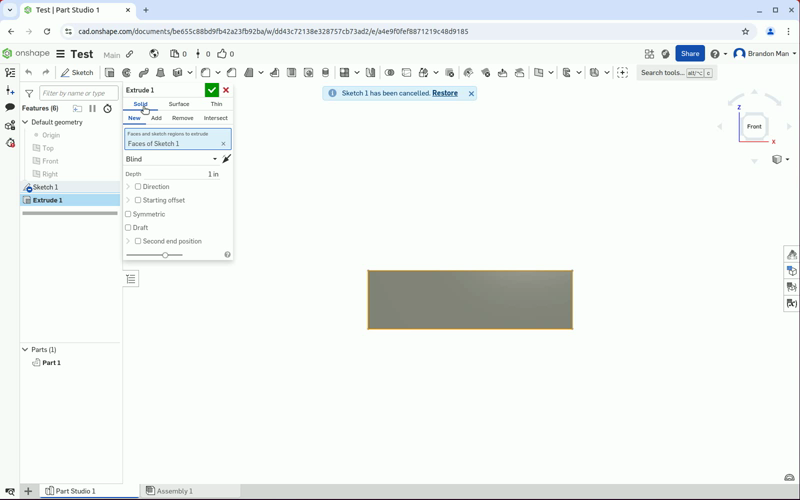
click(143, 106)
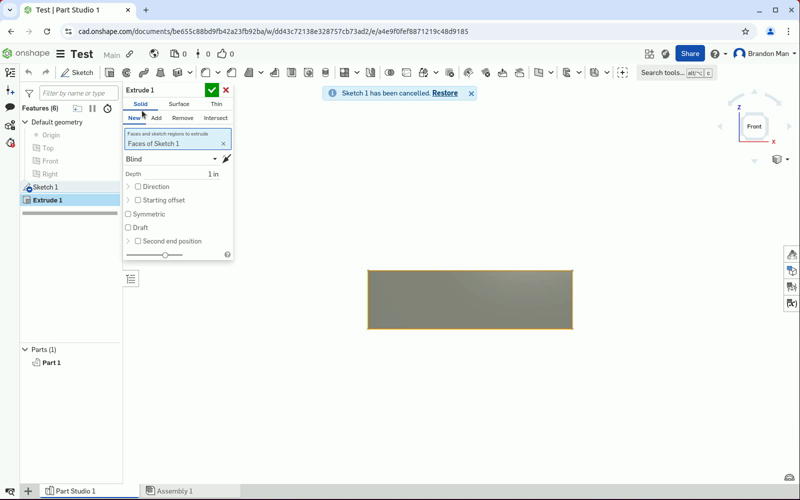
mouse_move(137, 120)
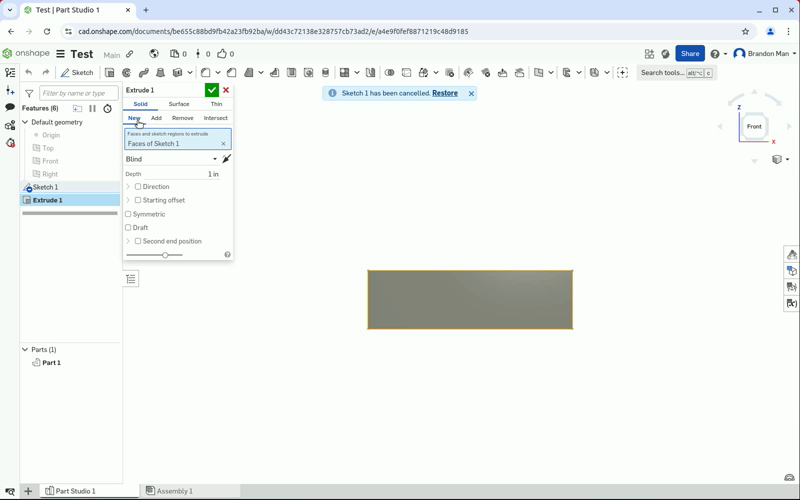
click(137, 120)
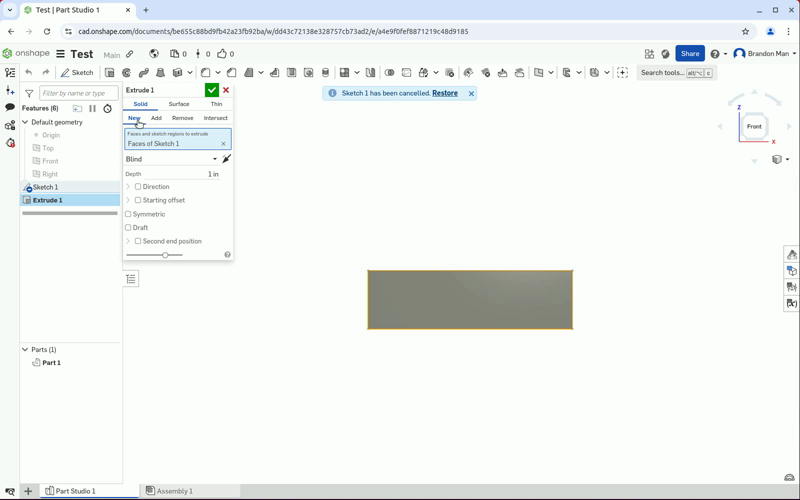
key(tab, 4)
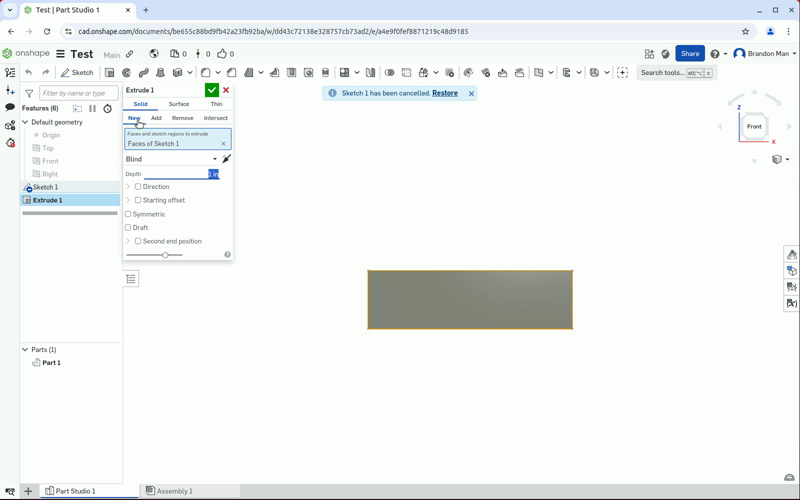
text(7.462)
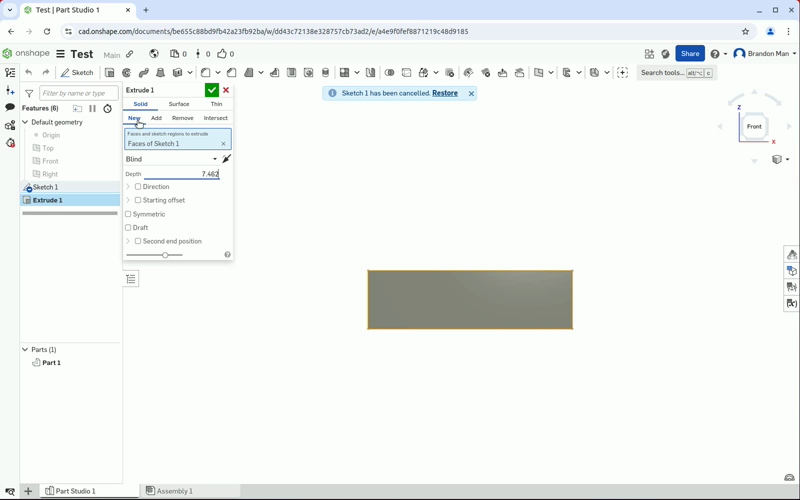
key(enter)
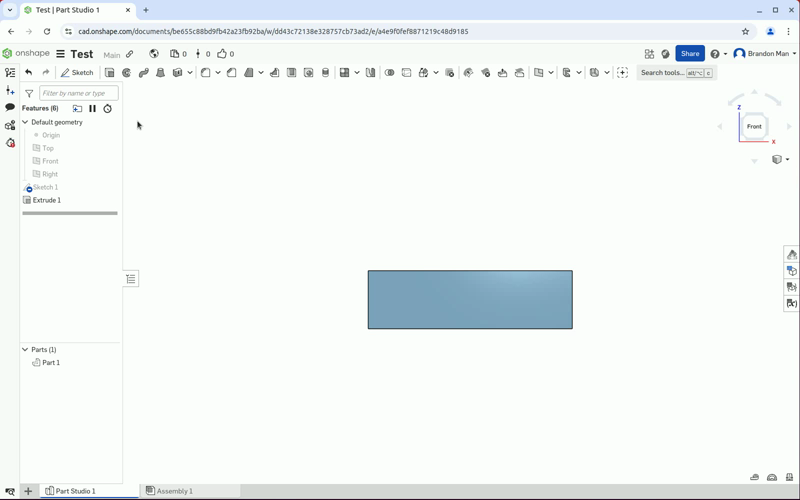
key(shift+h)
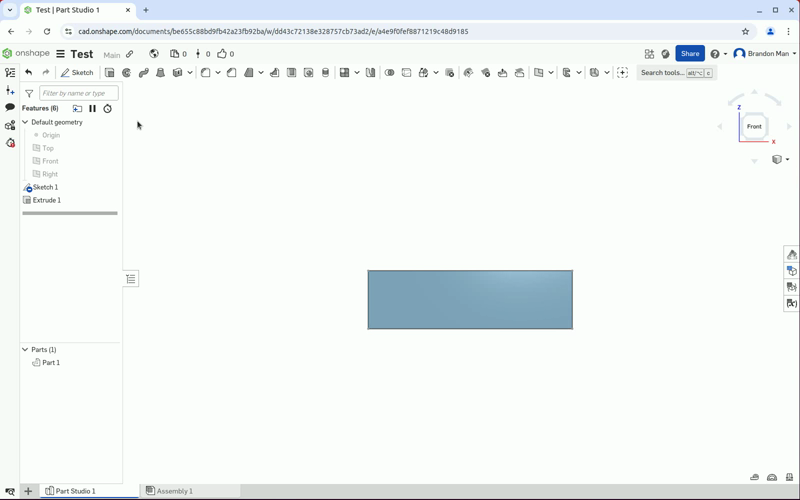
key(shift+h)
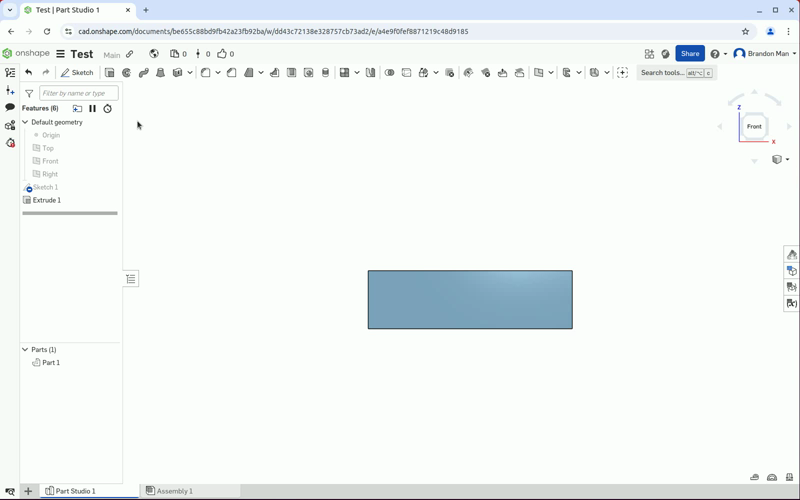
mouse_move(73, 189)
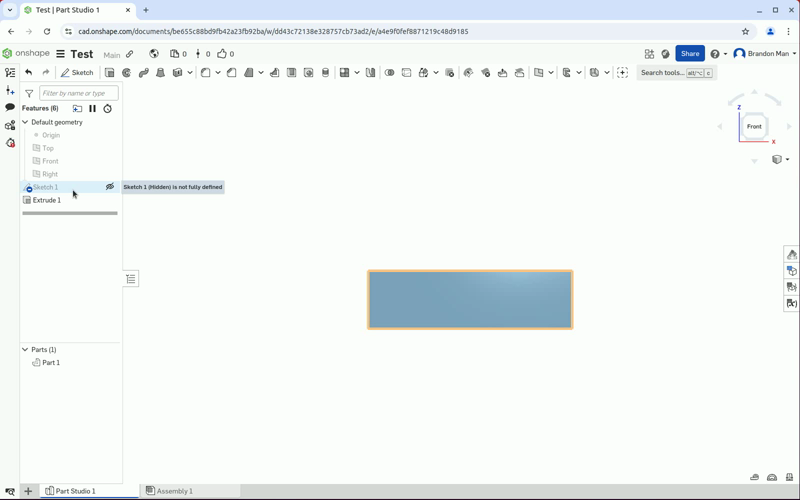
click(73, 189)
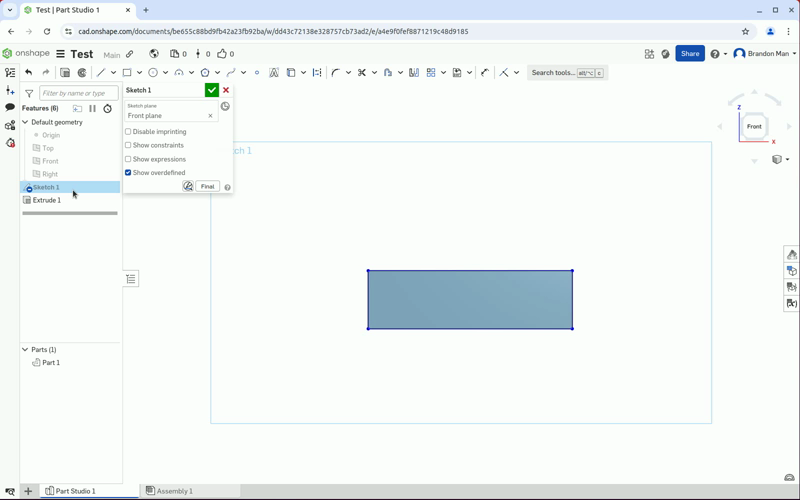
mouse_move(229, 92)
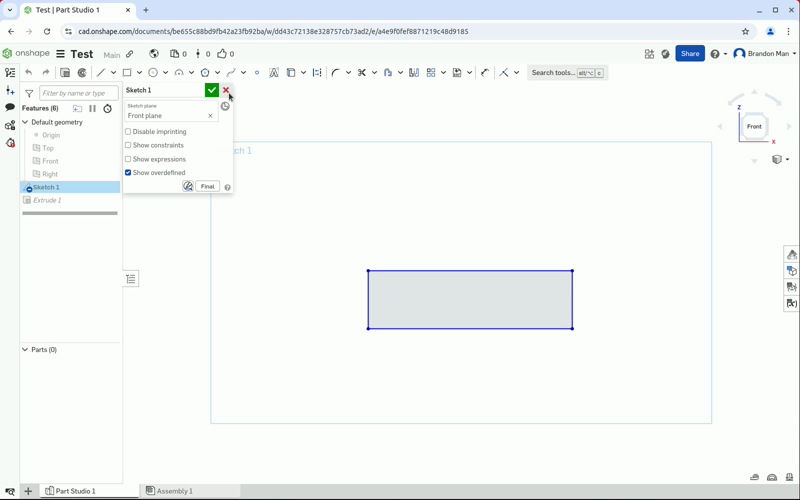
click(229, 92)
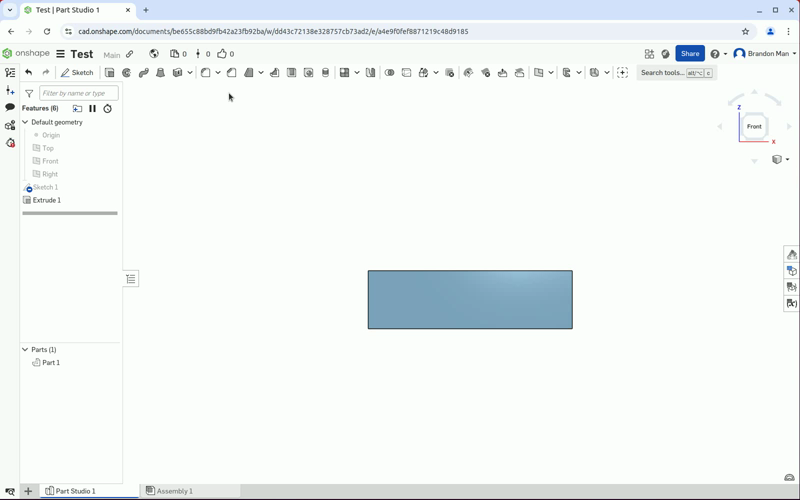
mouse_move(541, 75)
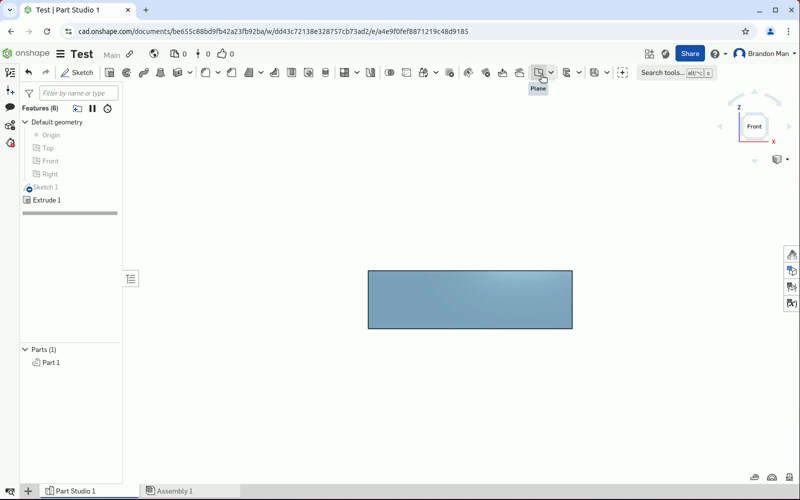
click(541, 75)
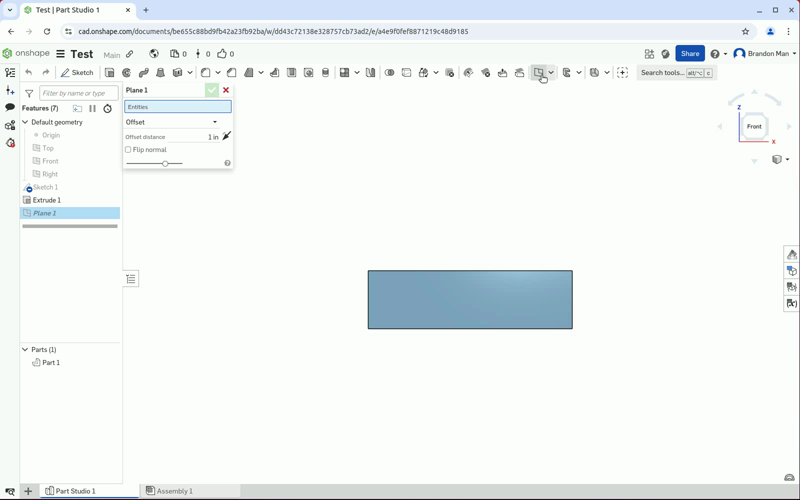
mouse_move(73, 163)
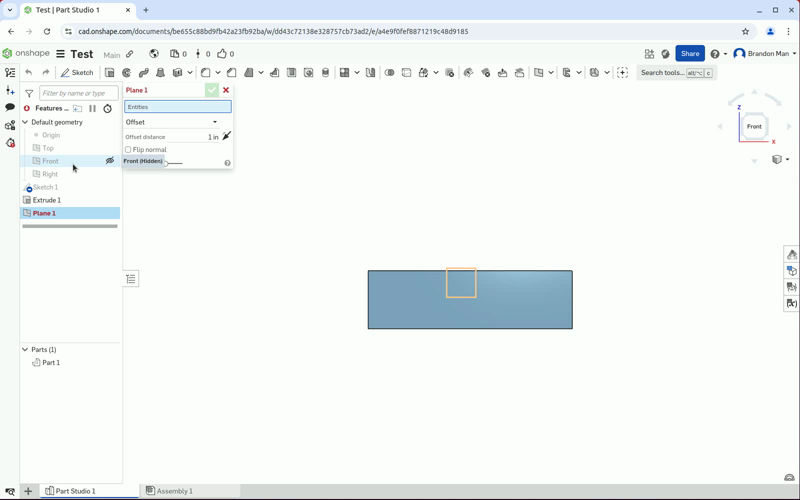
click(73, 163)
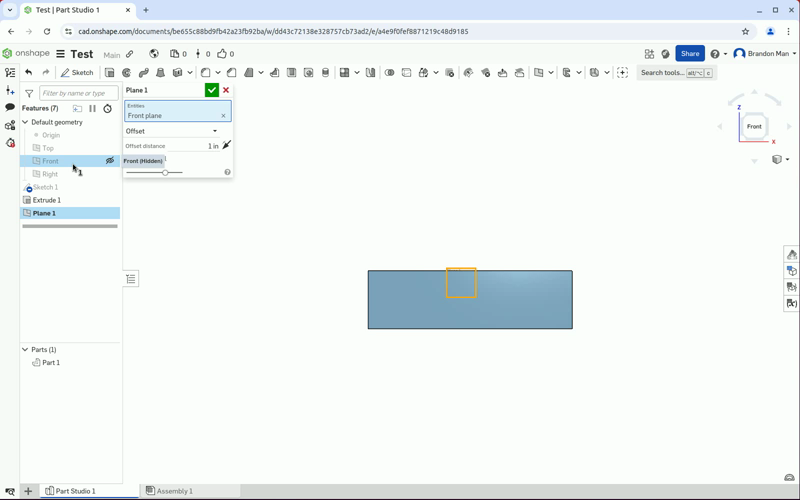
key(tab, 2)
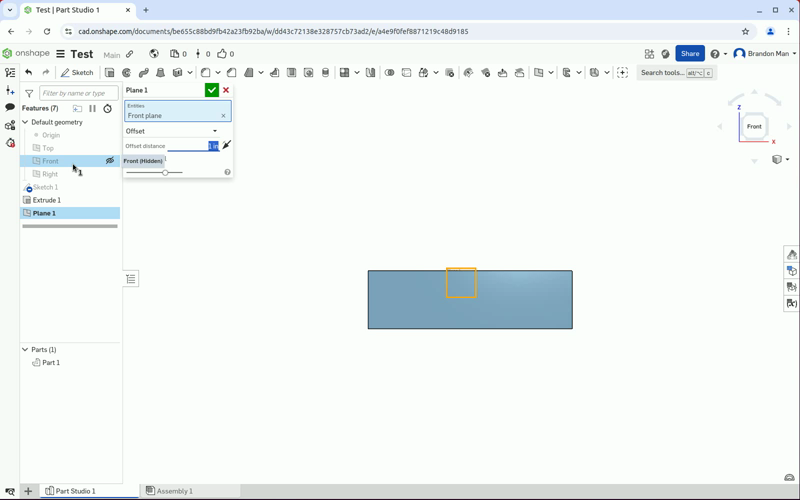
text(7.456)
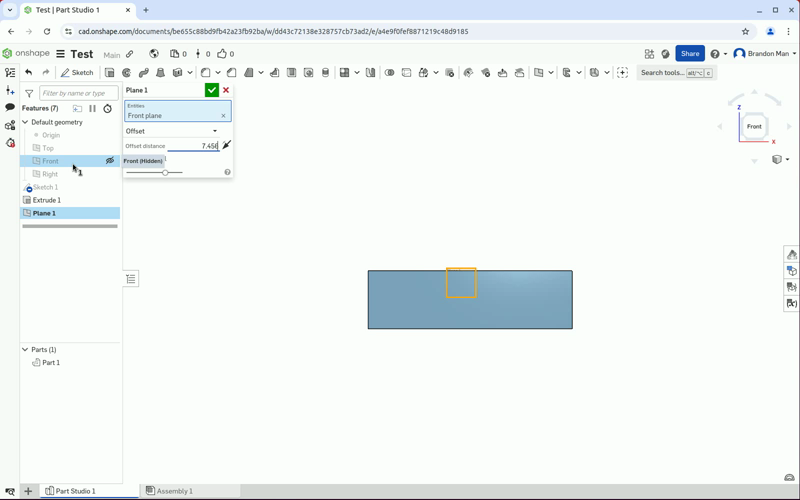
key(enter, 2)
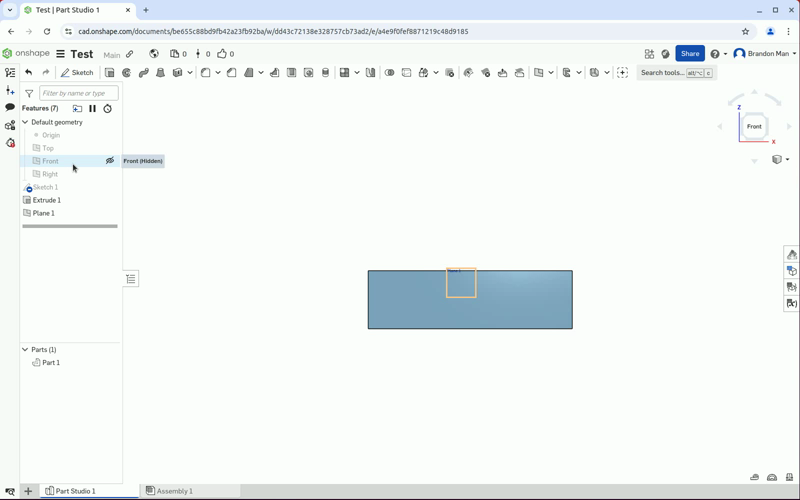
key(shift+s)
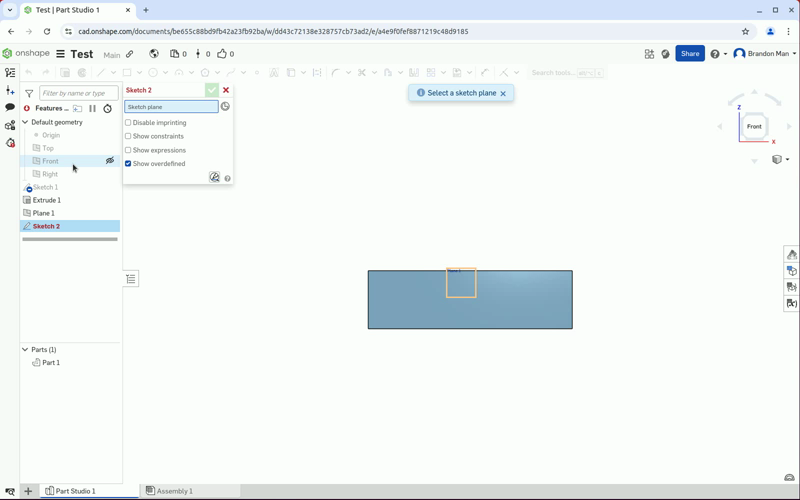
mouse_move(73, 215)
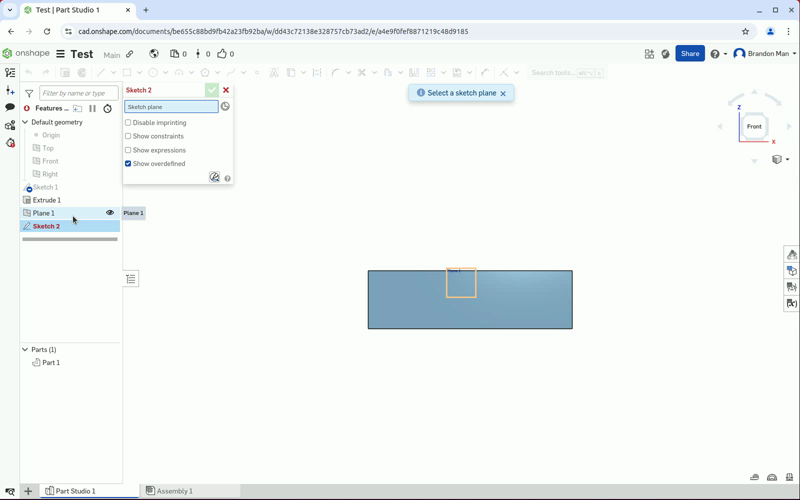
click(73, 215)
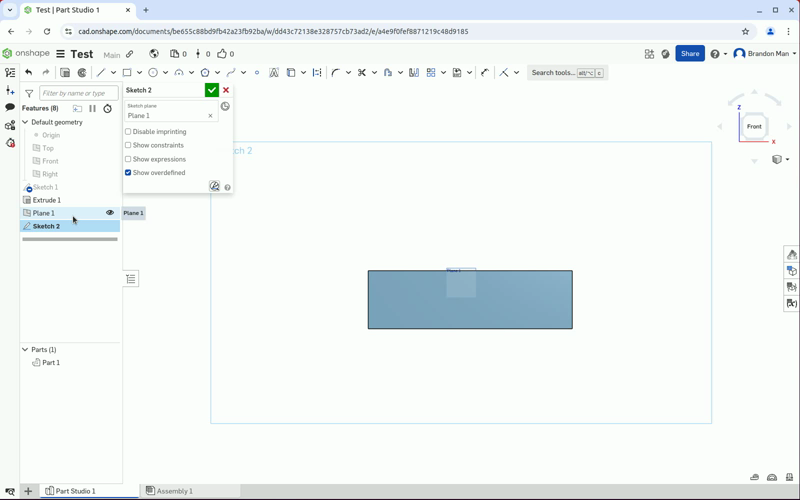
mouse_move(73, 352)
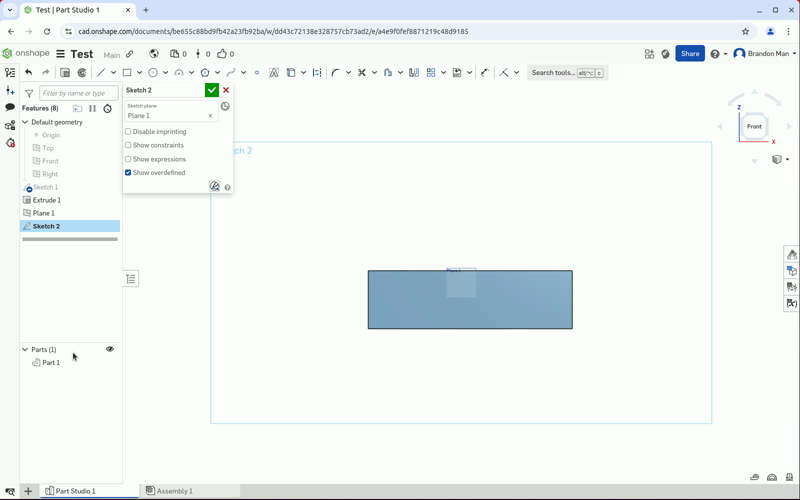
key(y)
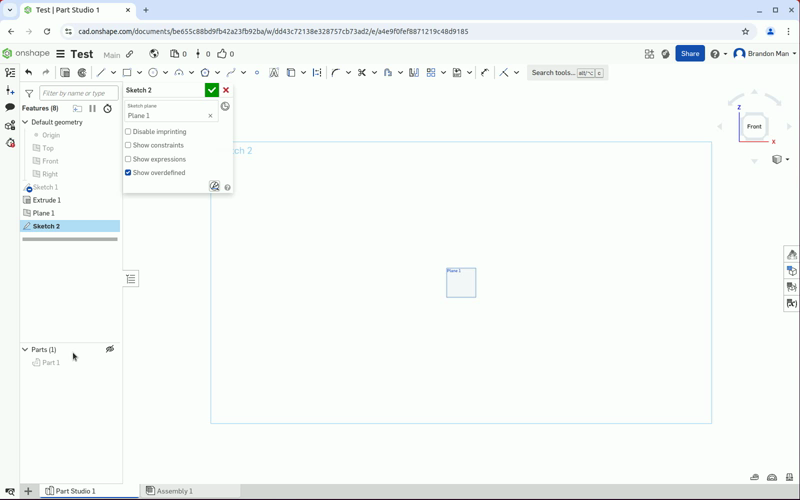
key(l)
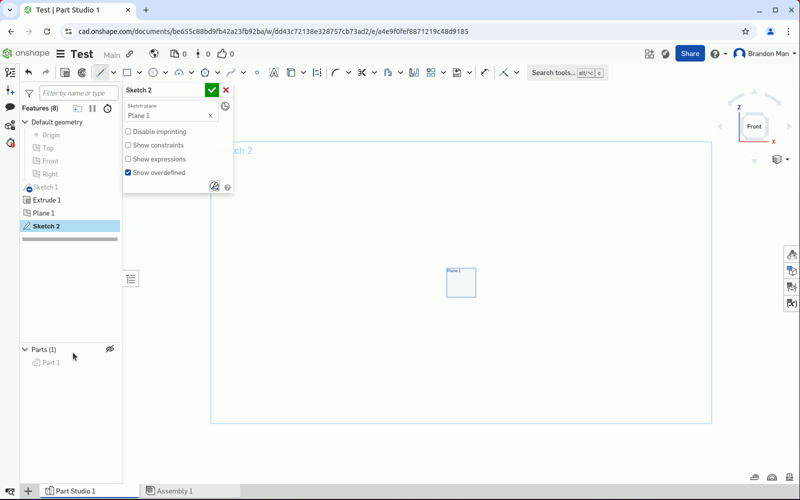
key_down(shift)
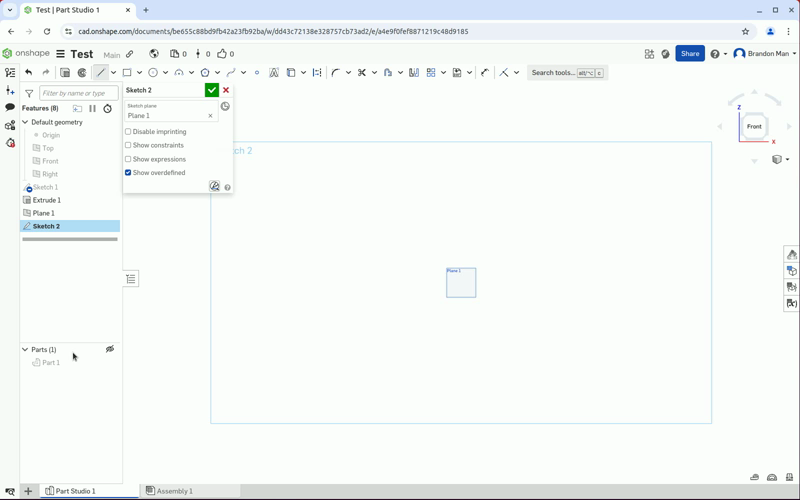
mouse_move(375, 321)
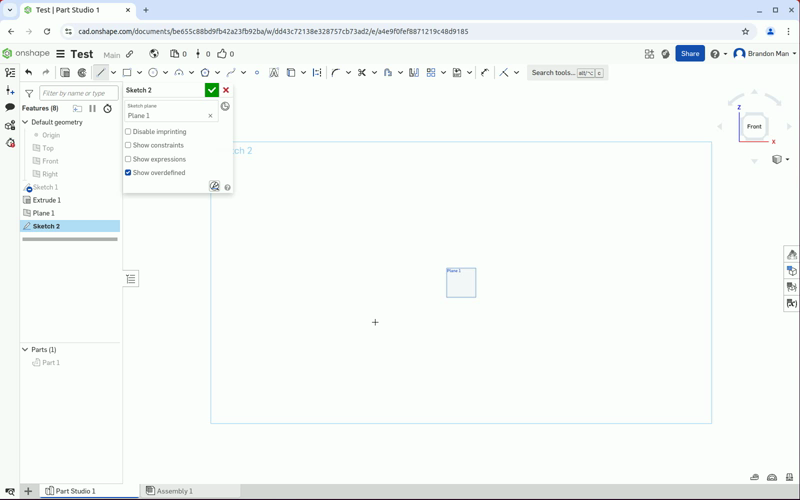
click(375, 321)
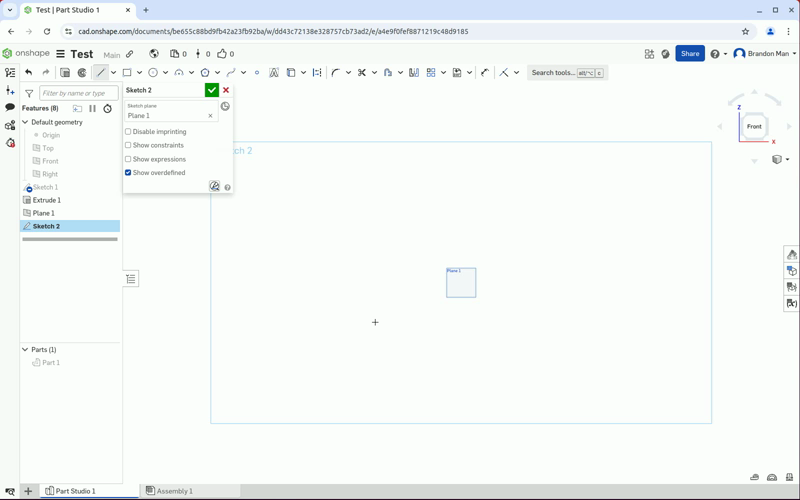
key_up(shift)
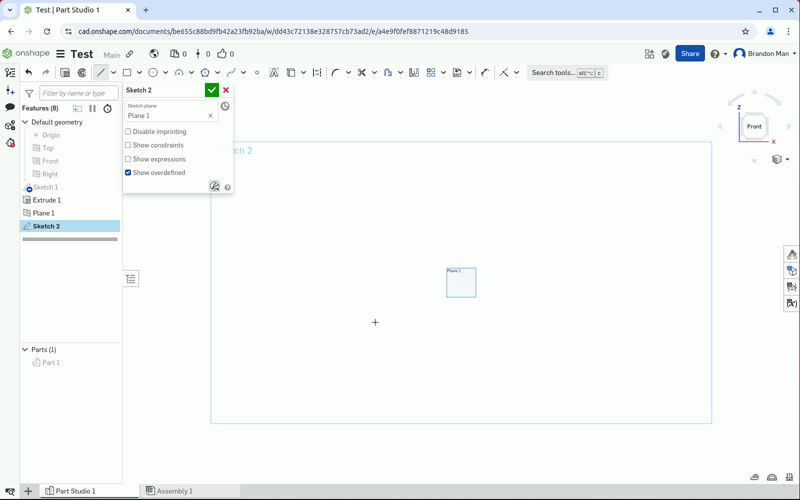
key_down(shift)
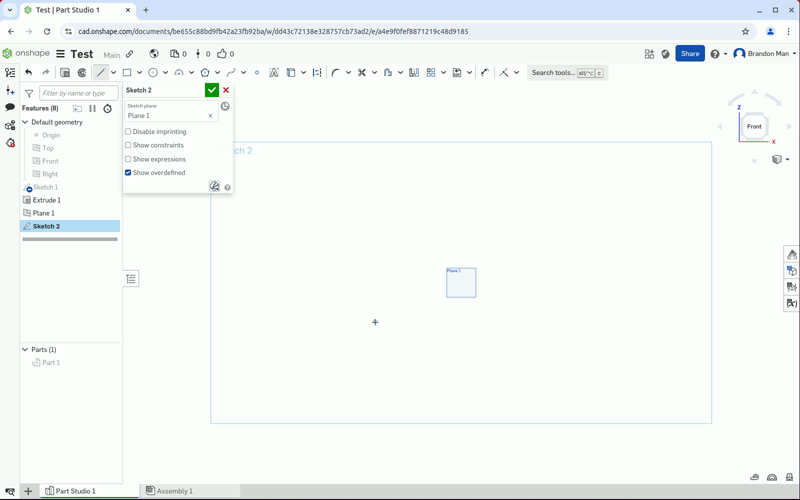
mouse_move(564, 321)
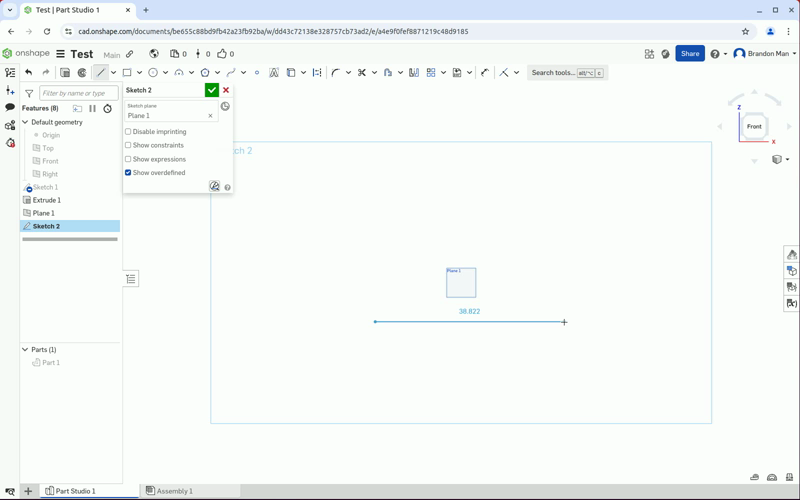
click(564, 321)
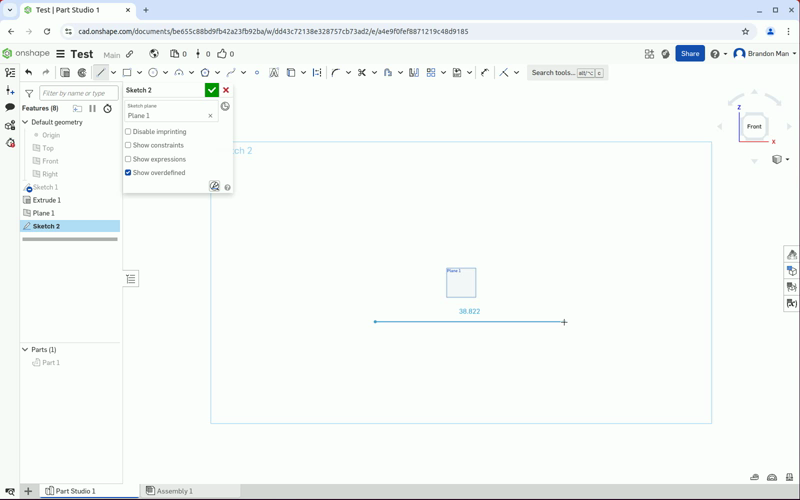
key_up(shift)
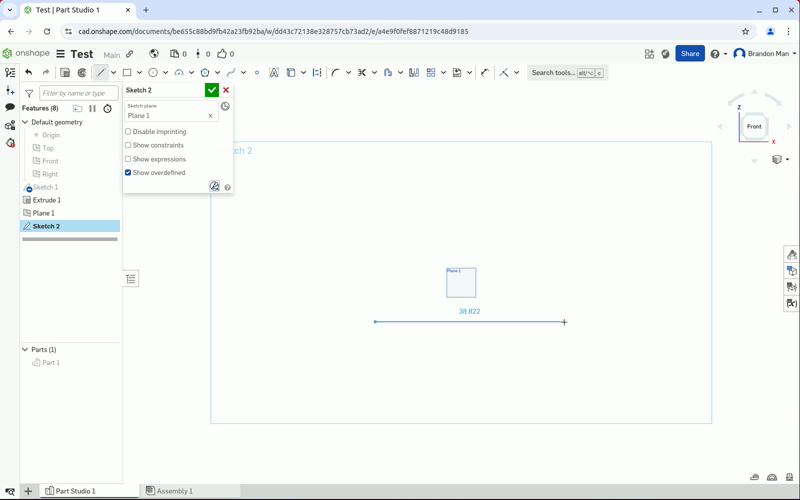
key_down(shift)
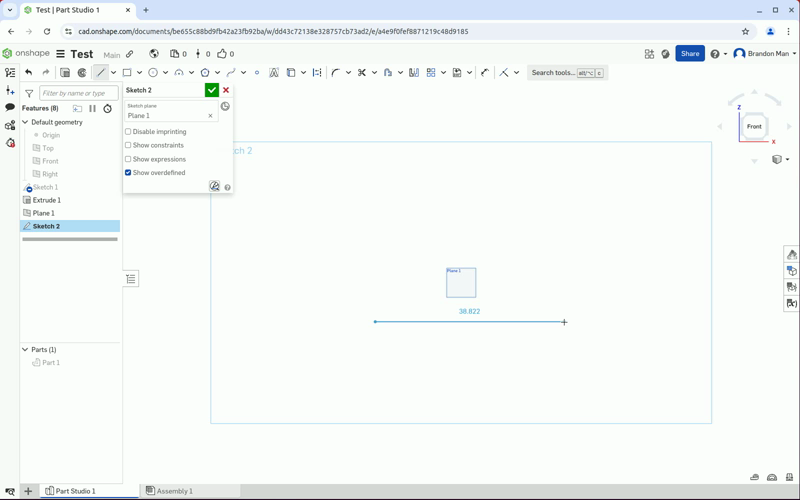
mouse_move(589, 321)
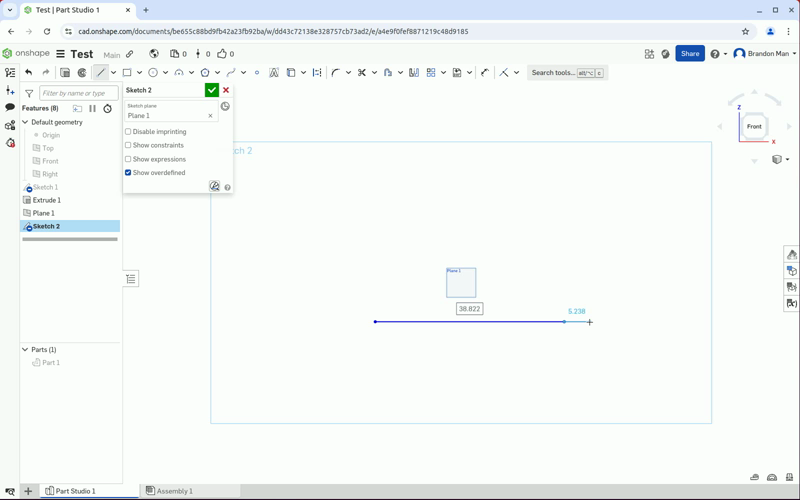
mouse_move(564, 277)
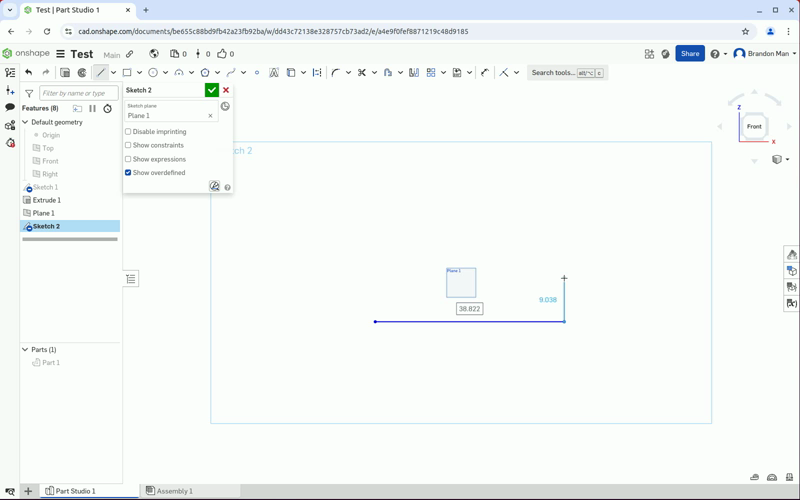
click(564, 277)
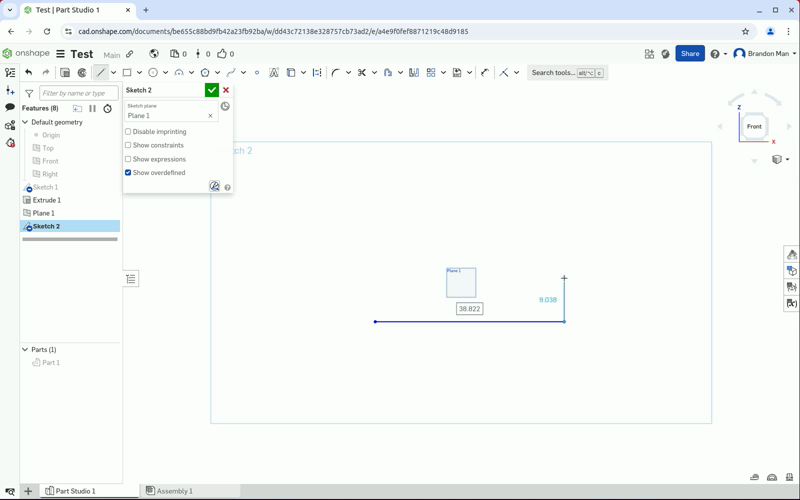
key_up(shift)
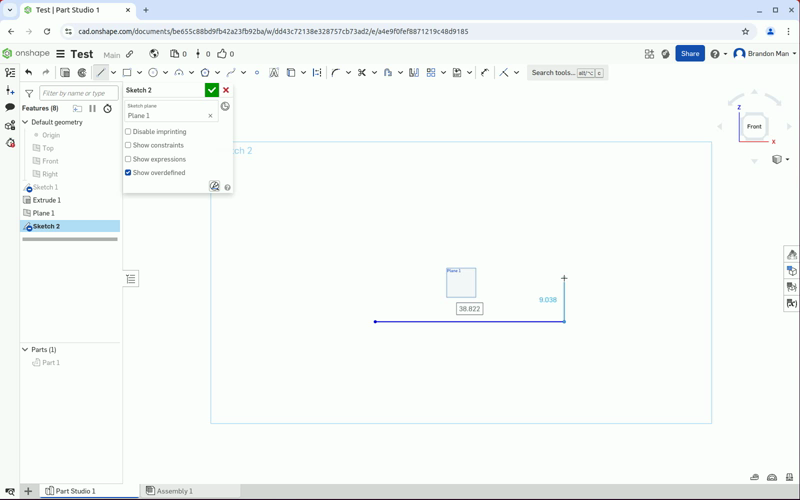
key_down(shift)
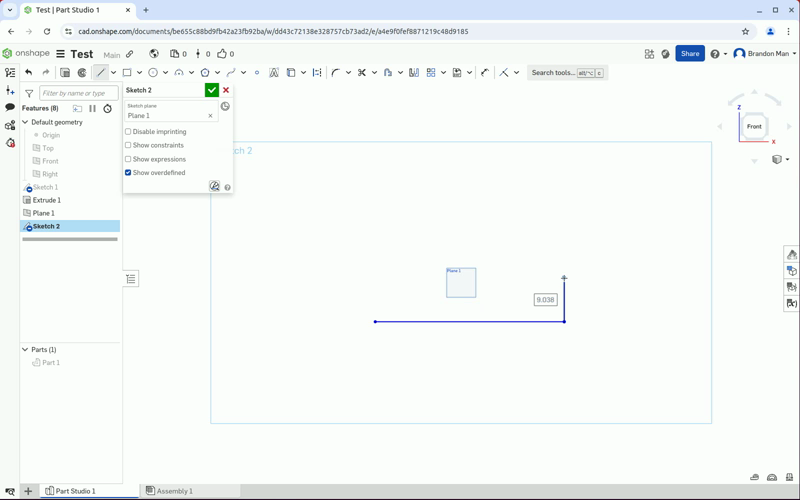
mouse_move(375, 277)
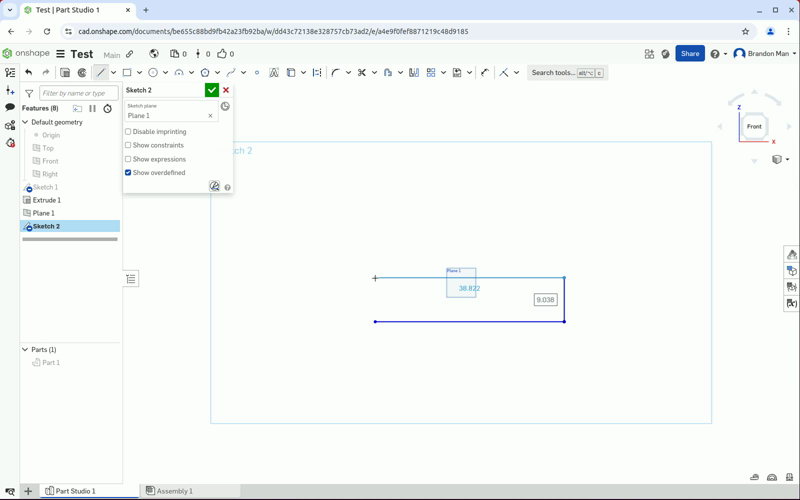
click(375, 277)
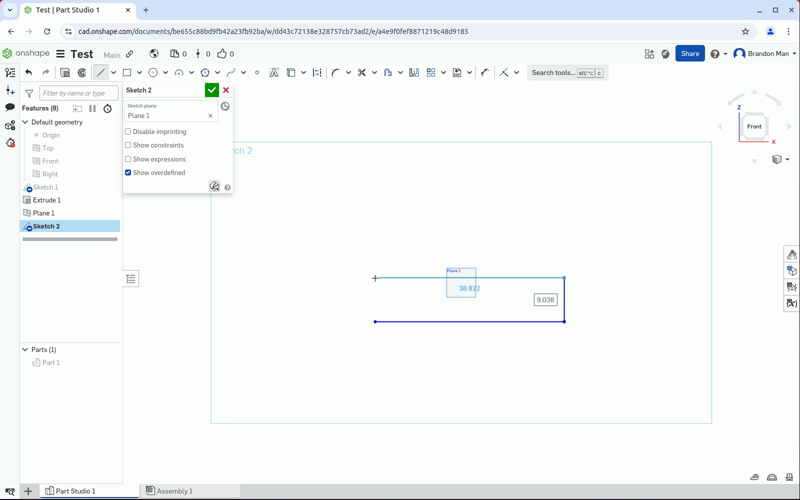
key_up(shift)
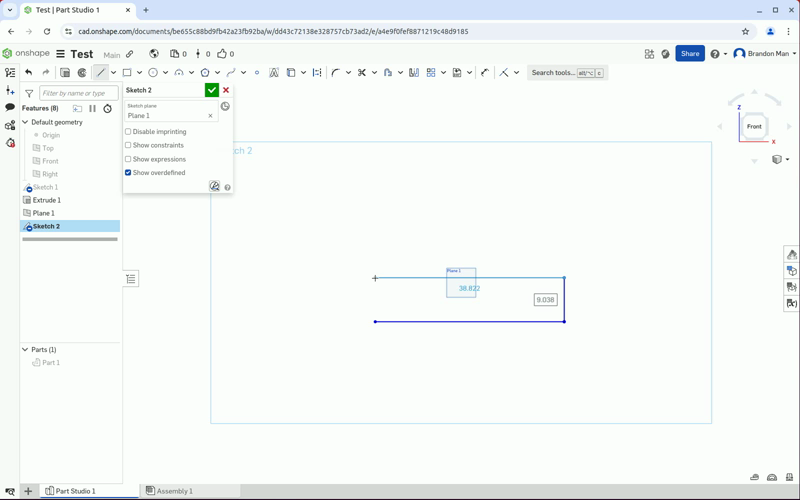
mouse_move(405, 277)
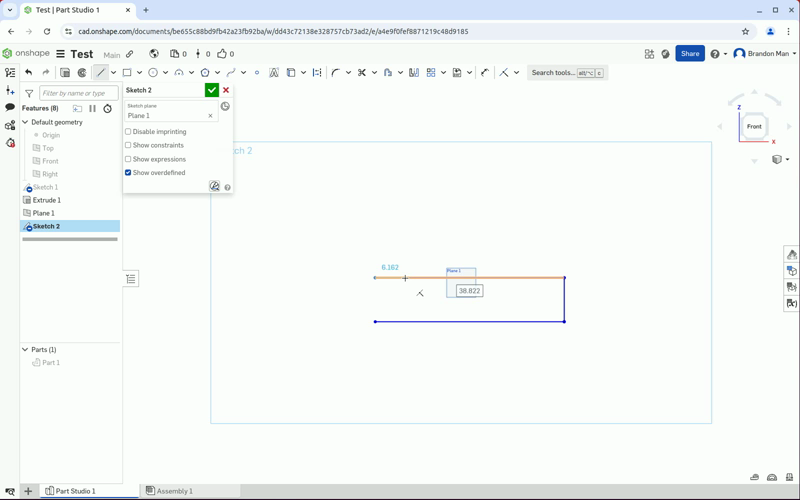
key_down(shift)
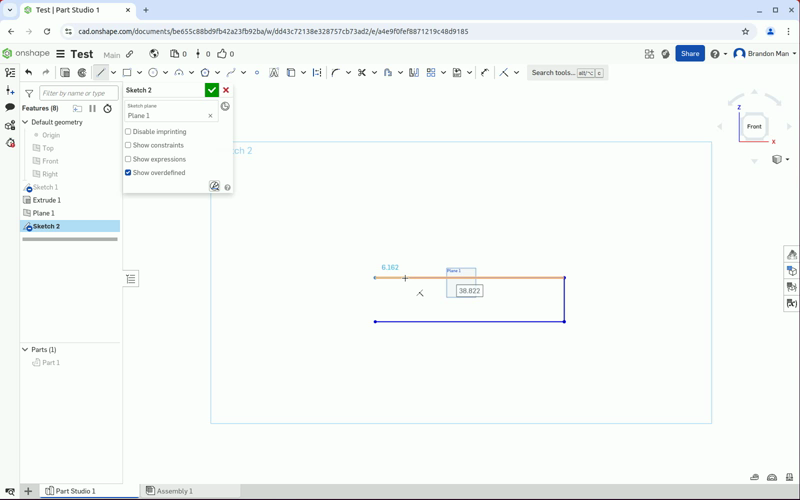
mouse_move(375, 321)
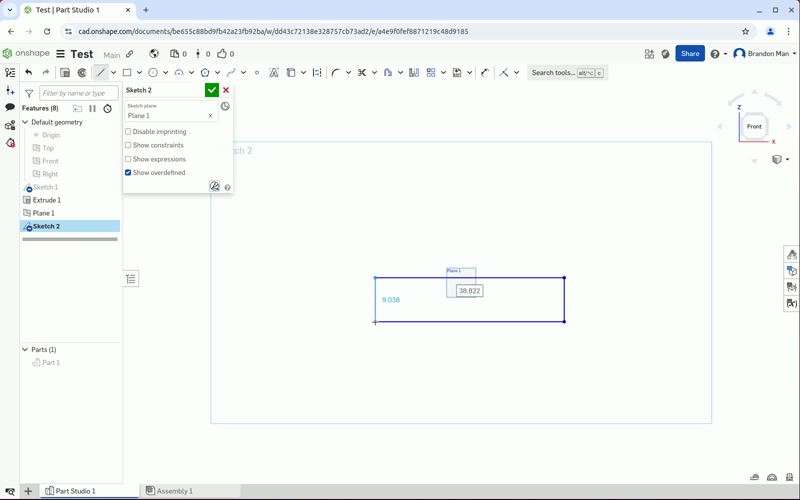
key_up(shift)
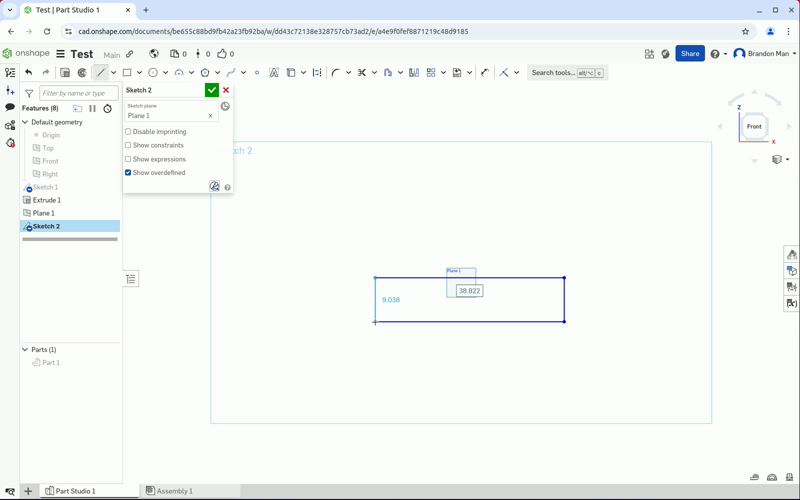
click(375, 321)
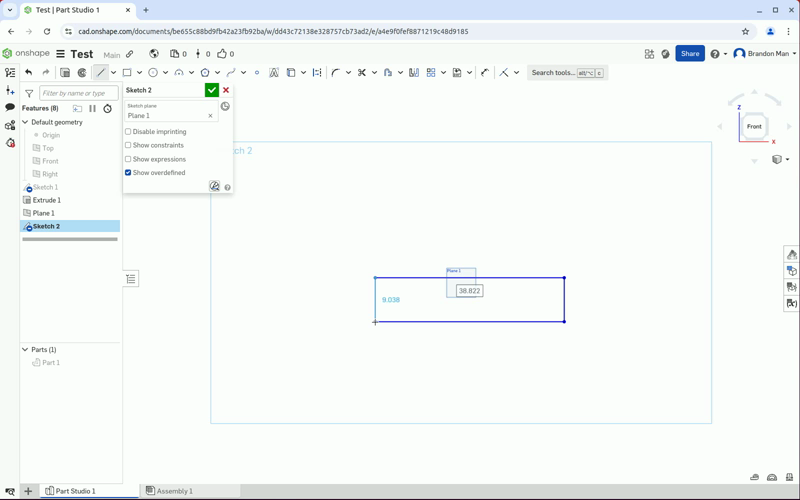
key(esc)
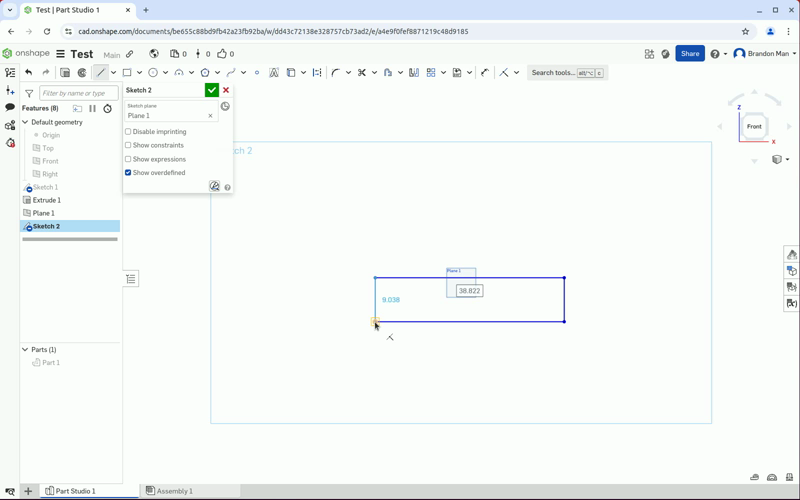
mouse_move(392, 298)
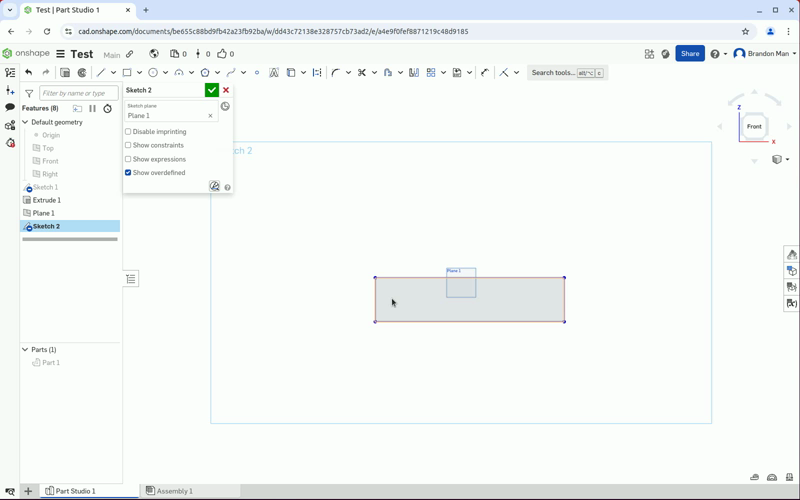
click(392, 298)
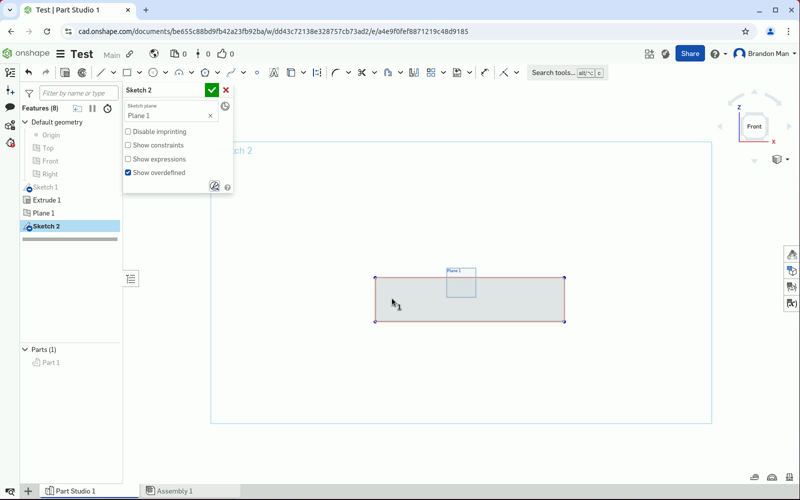
mouse_move(73, 352)
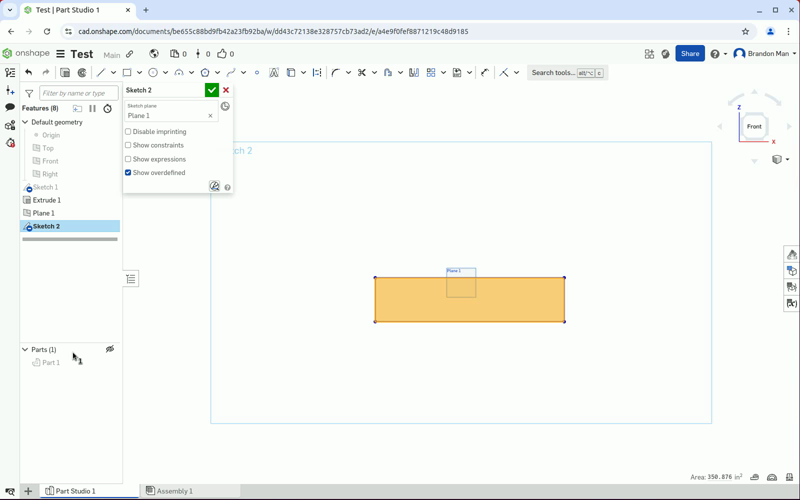
key(shift+y)
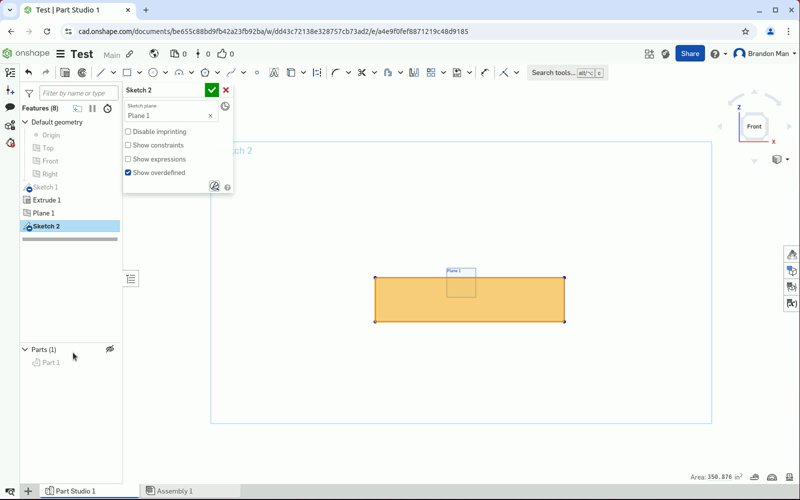
key(shift+e)
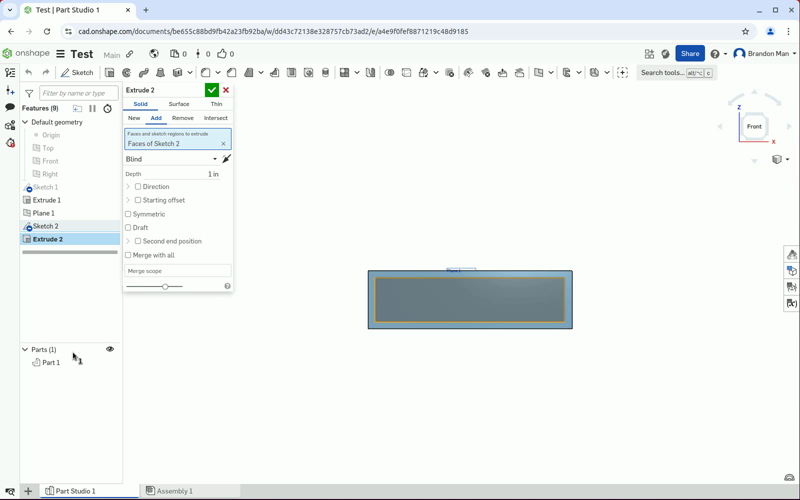
mouse_move(143, 106)
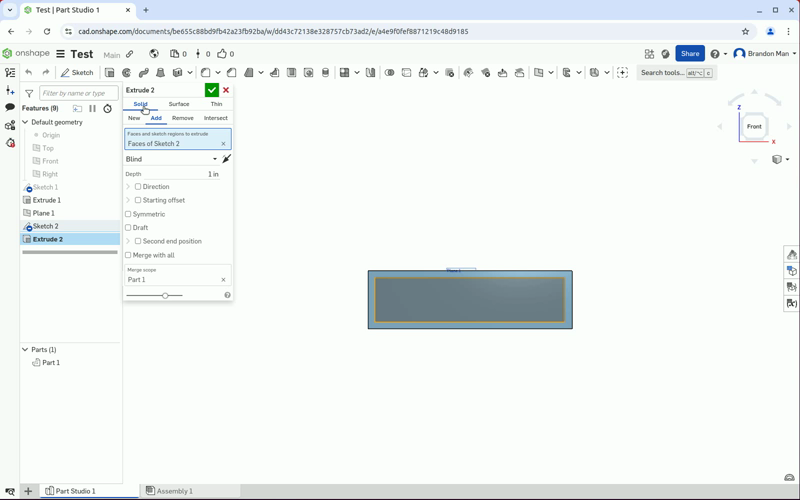
click(143, 106)
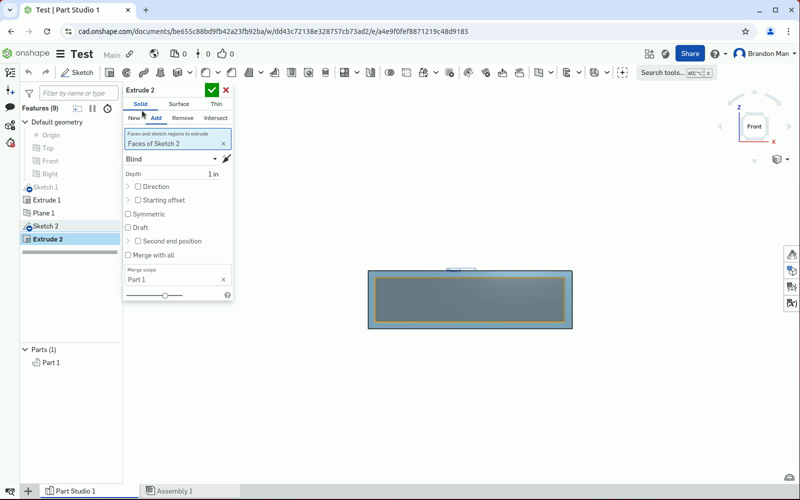
mouse_move(137, 120)
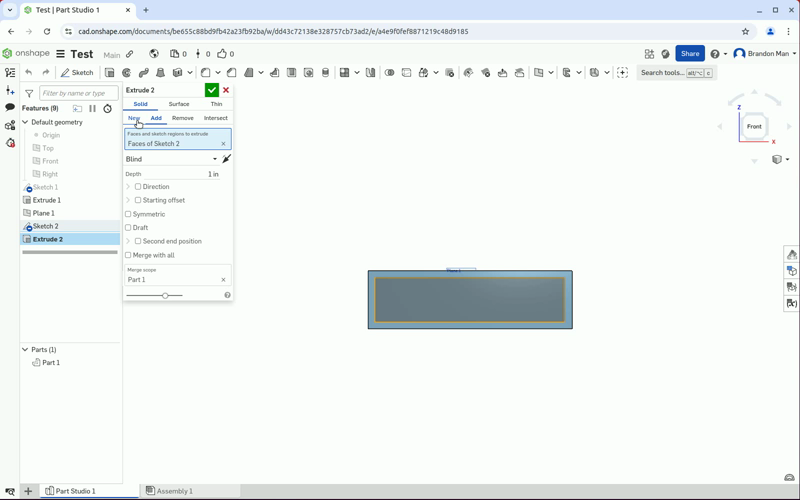
click(137, 120)
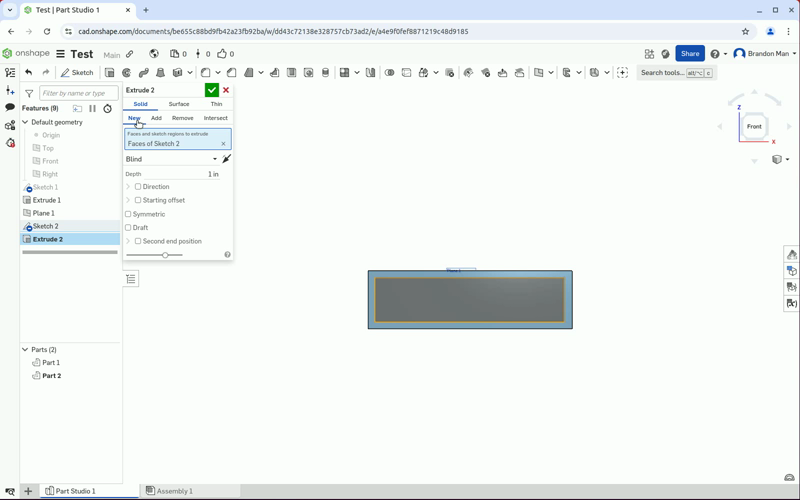
key(tab, 4)
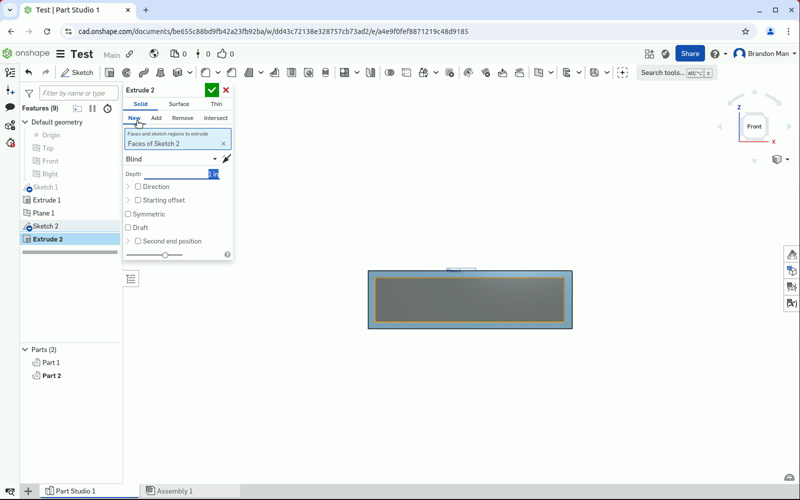
text(0.722)
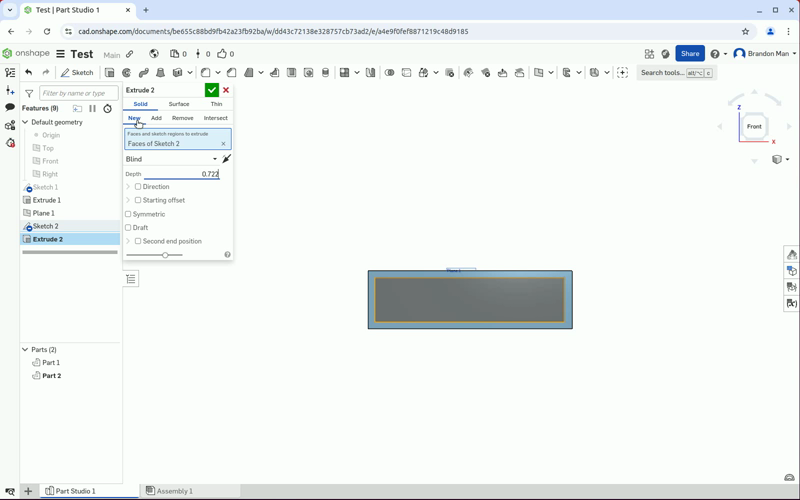
key(enter)
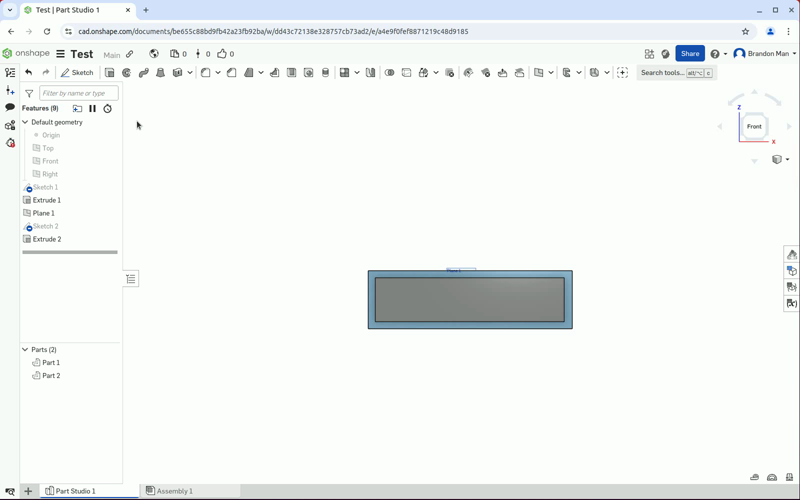
key(shift+h)
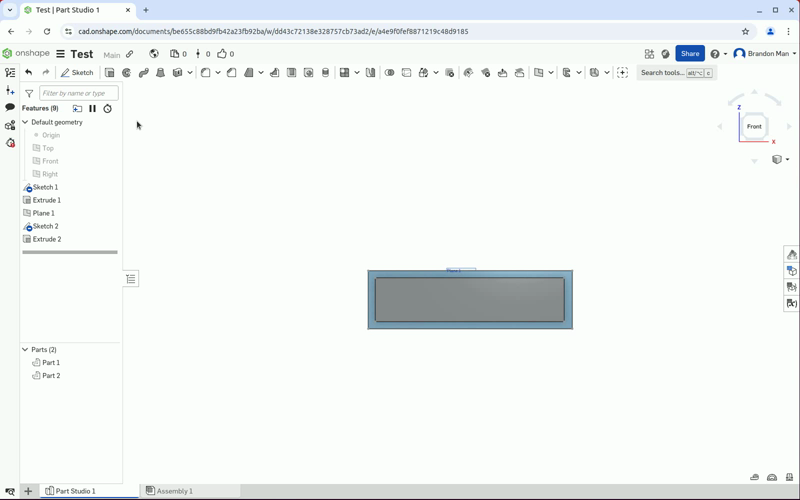
key(shift+h)
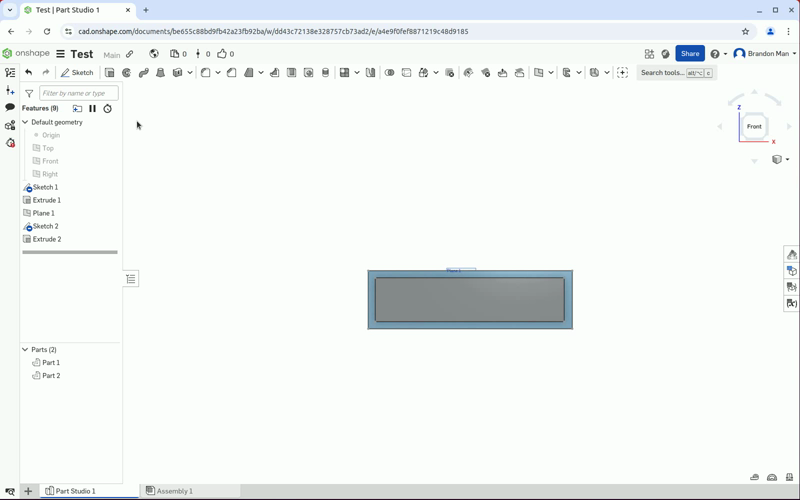
key(shift+7)
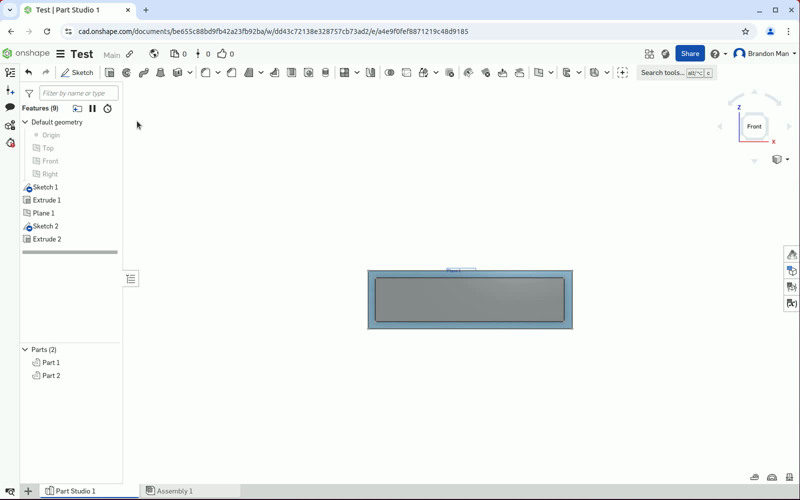
key(left, 2)
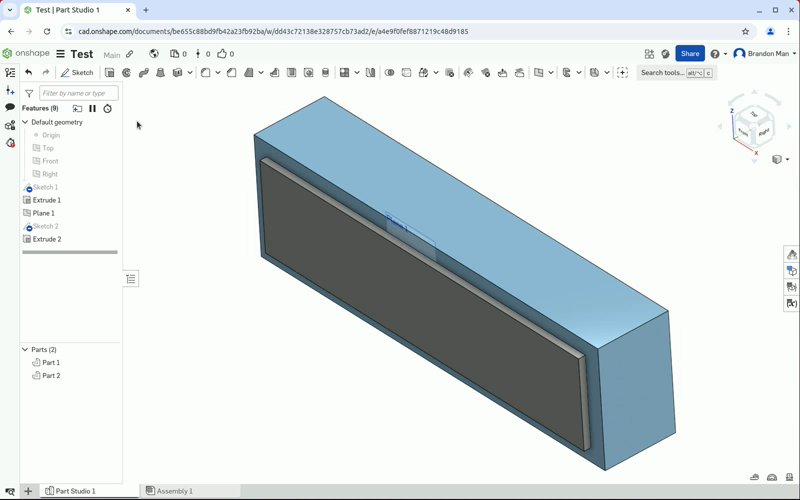
key(down, 2)
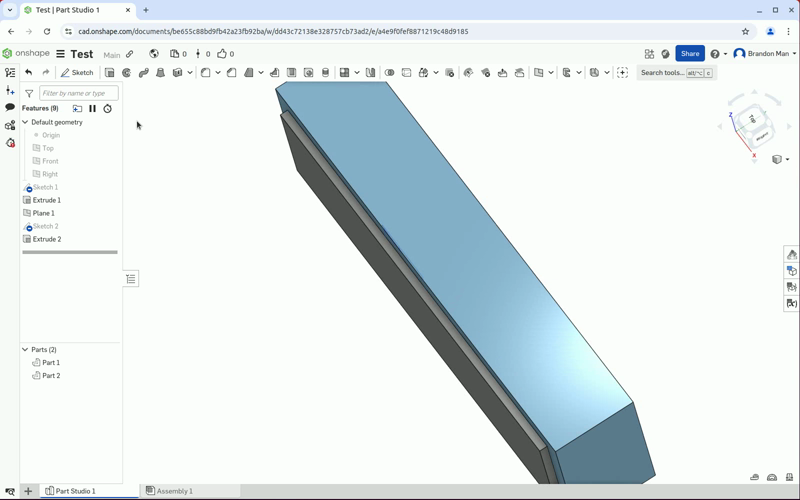
key(up, 2)
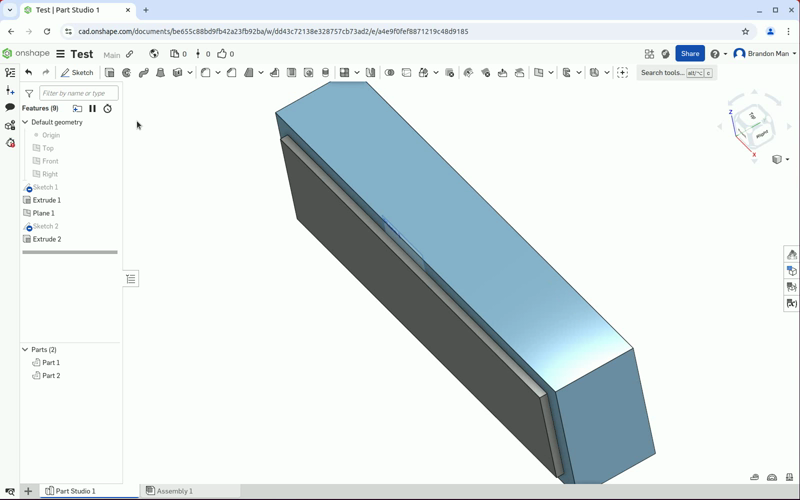
key(right, 2)
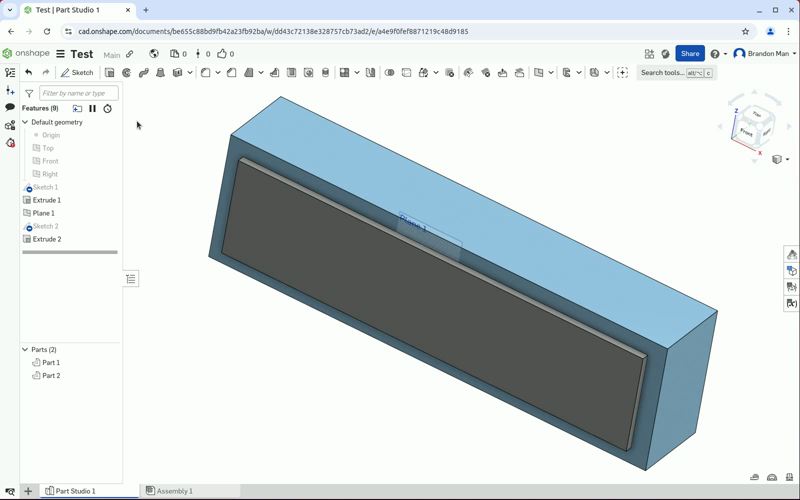
mouse_move(73, 189)
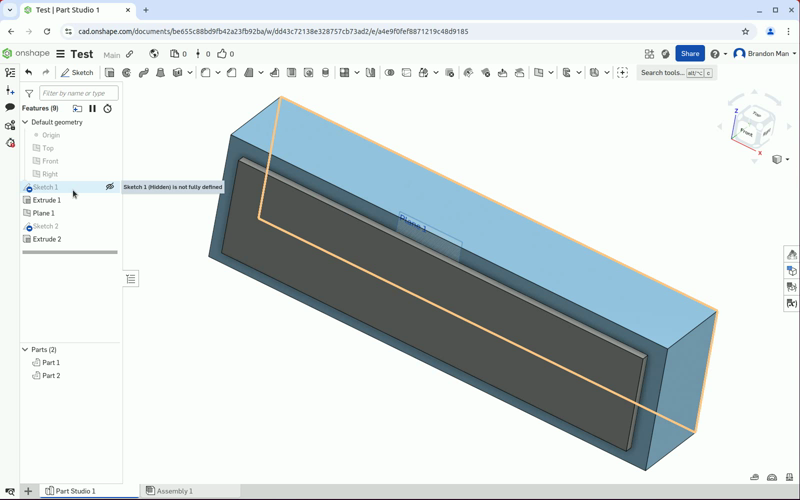
click(73, 189)